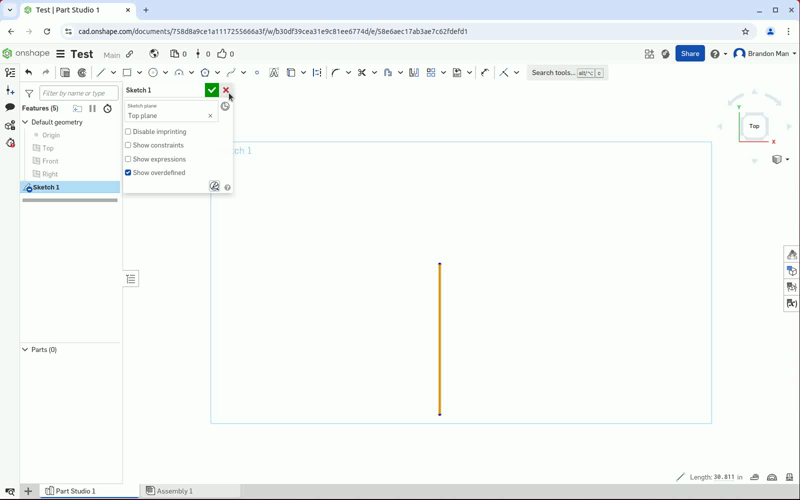
key(shift+h)
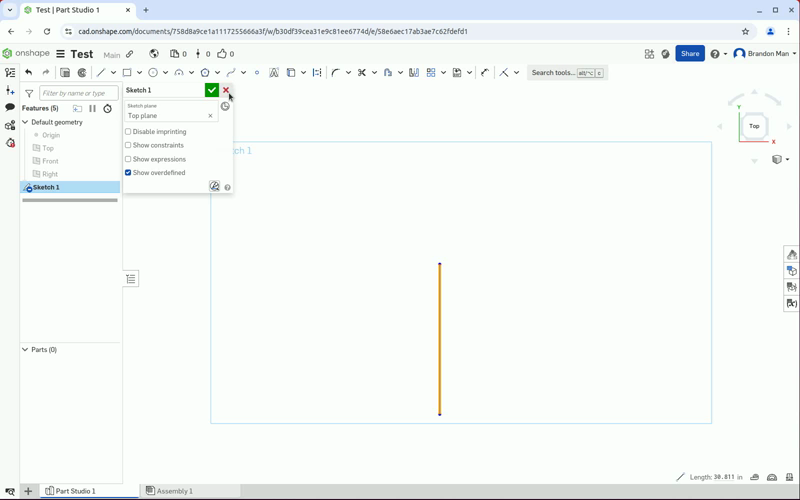
key(shift+s)
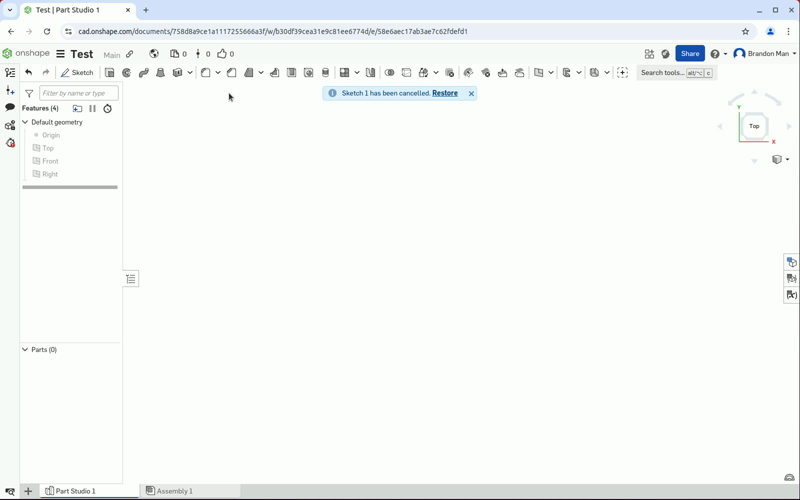
mouse_move(73, 150)
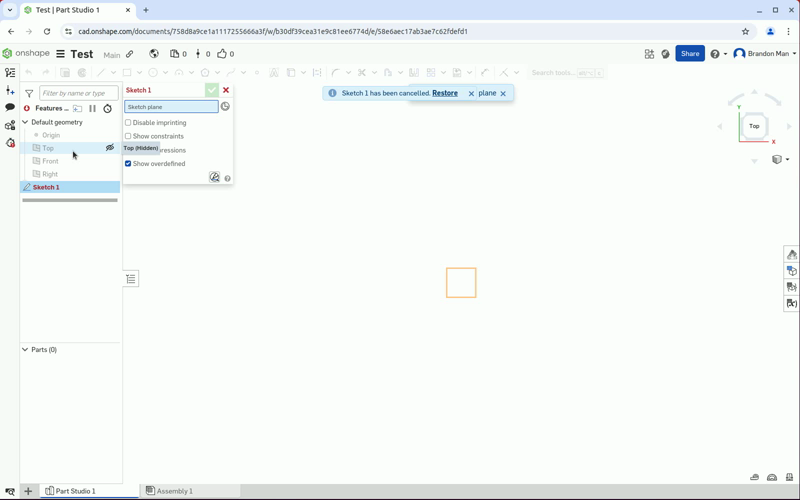
click(73, 150)
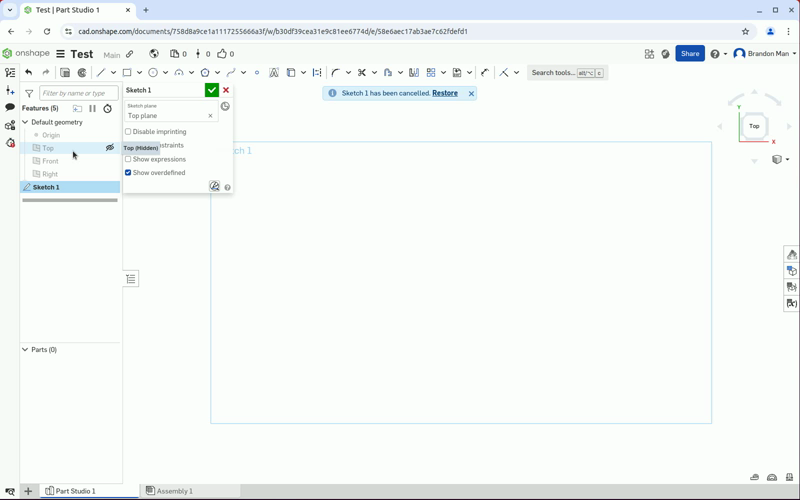
mouse_move(73, 352)
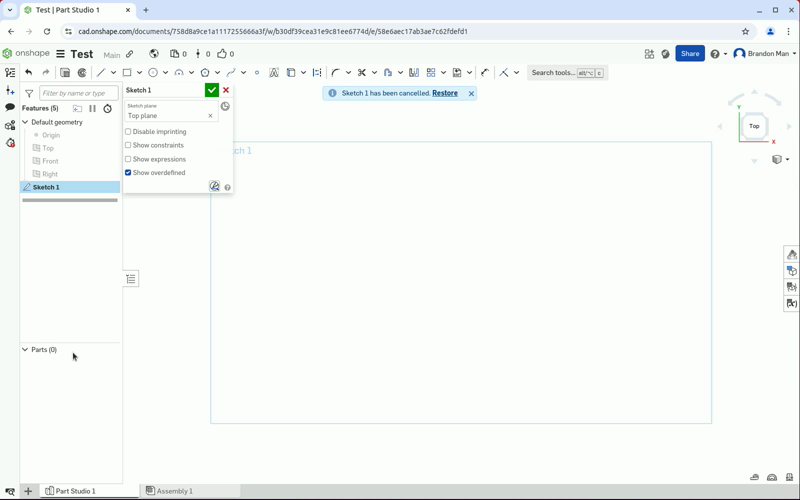
key(y)
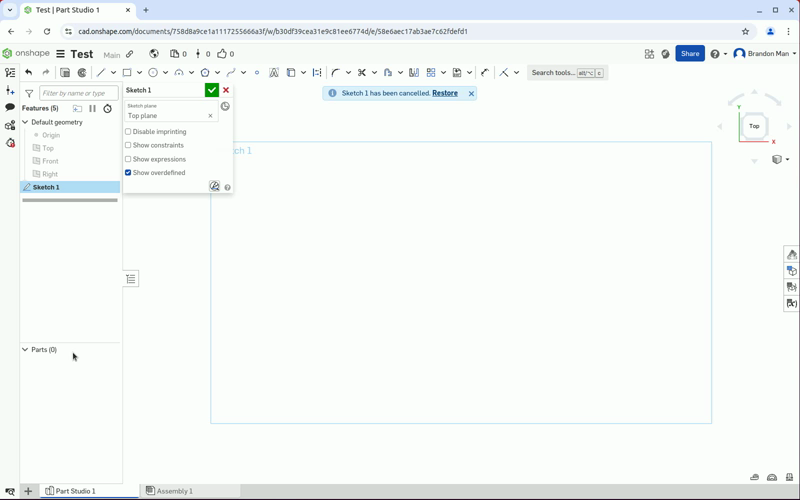
key(c)
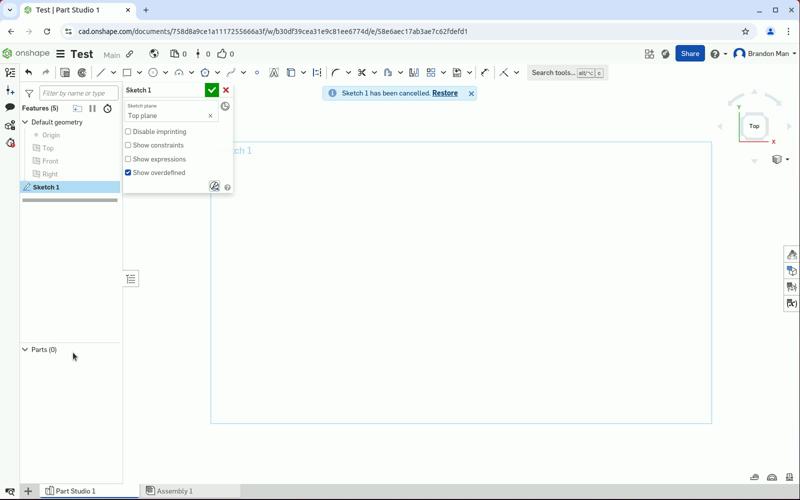
key_down(shift)
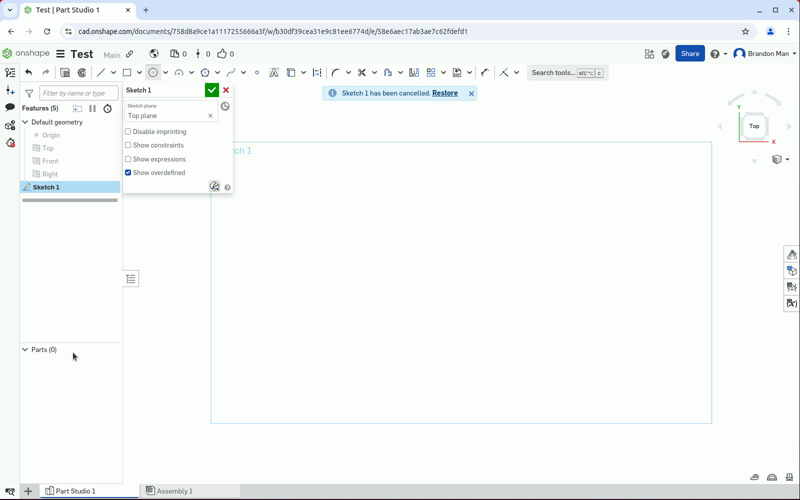
mouse_move(461, 282)
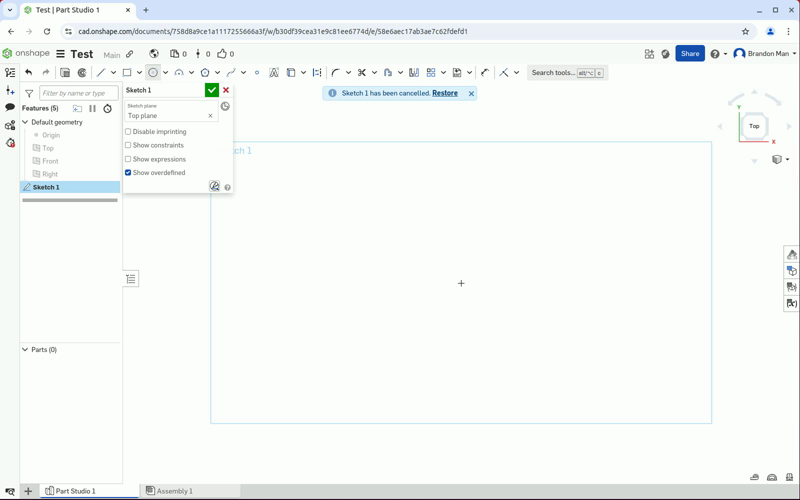
click(461, 282)
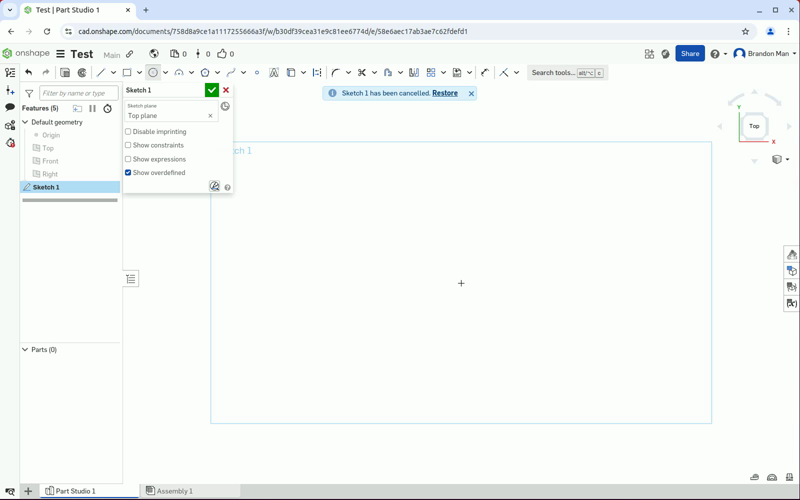
key_up(shift)
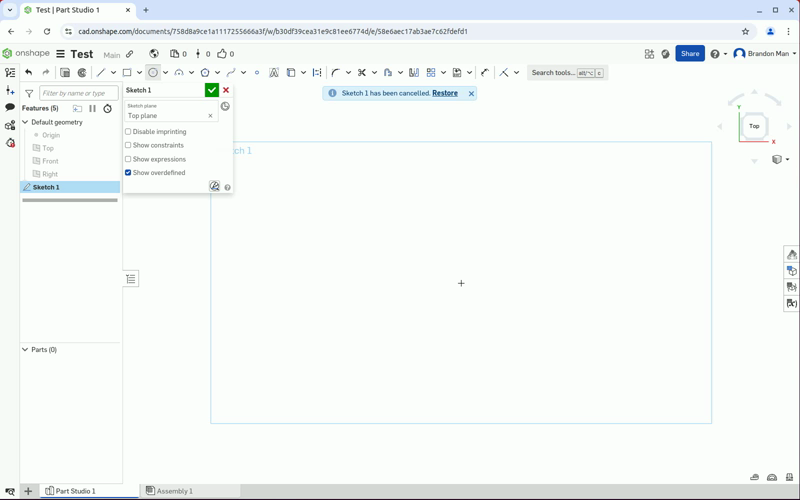
mouse_move(466, 282)
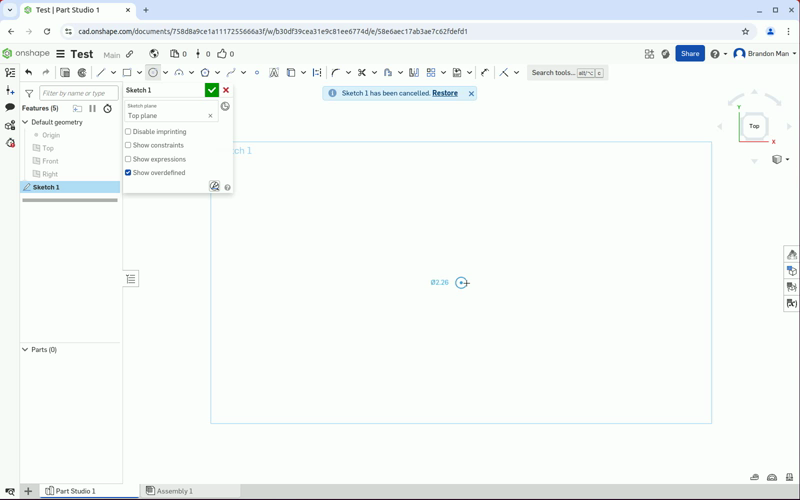
click(466, 282)
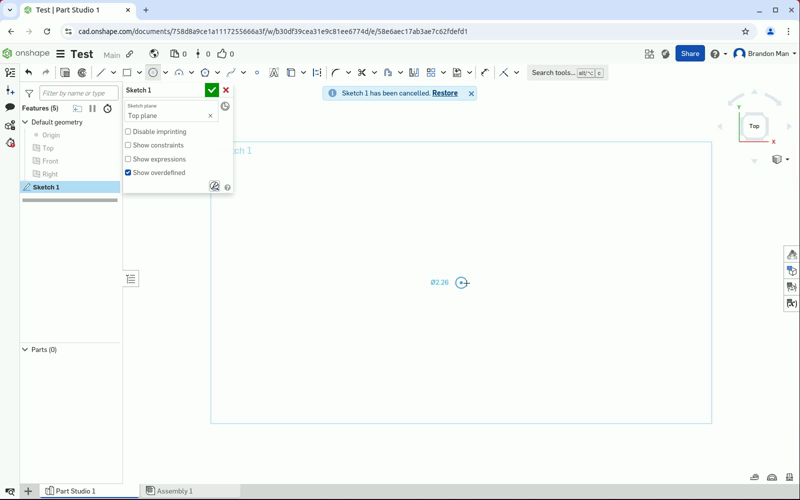
key(esc)
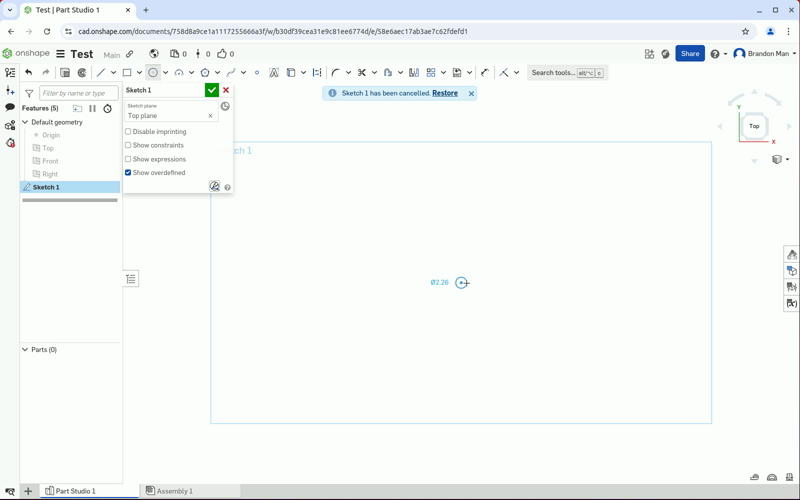
mouse_move(457, 286)
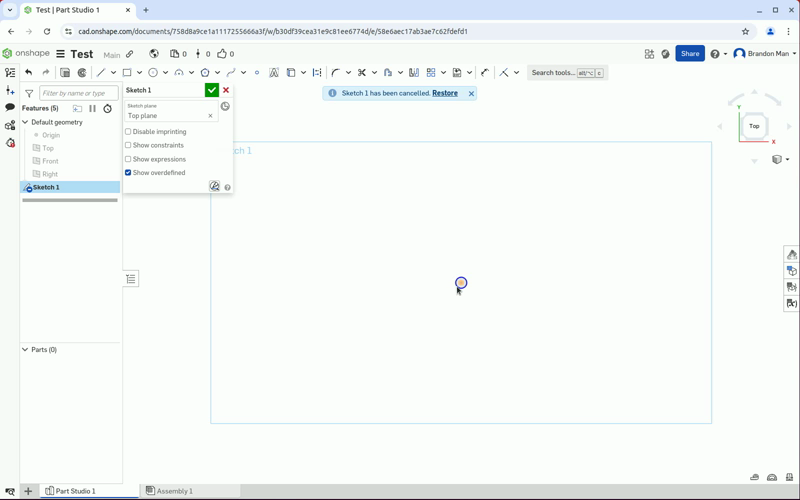
scroll(6)
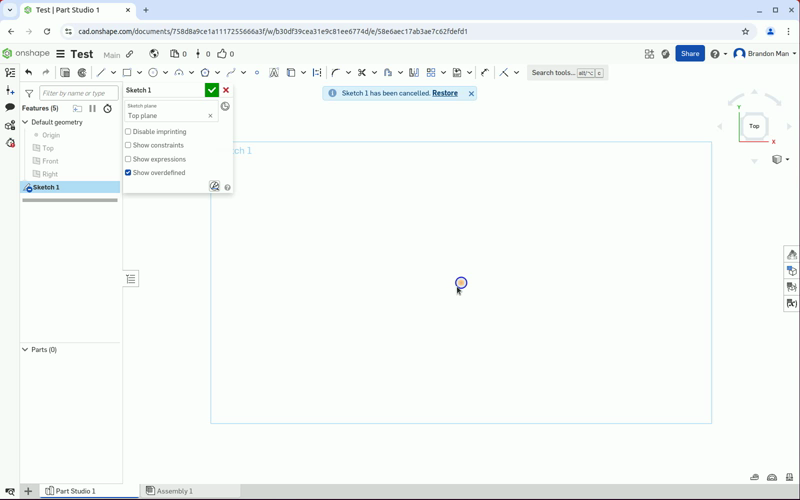
scroll(6)
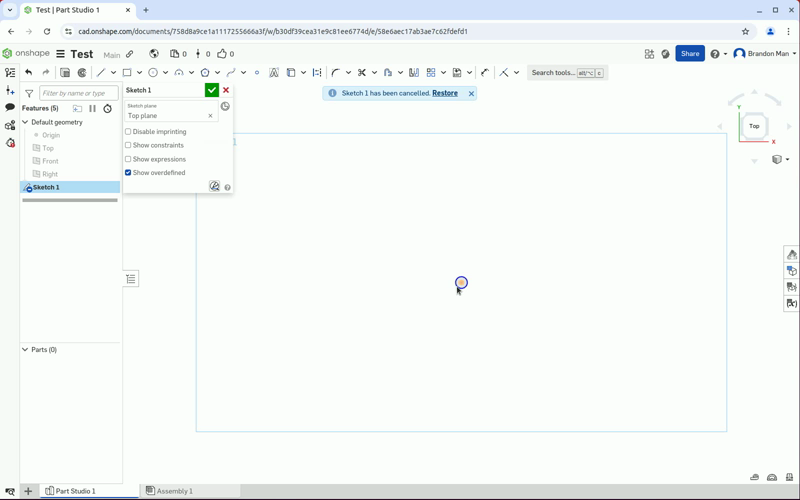
scroll(6)
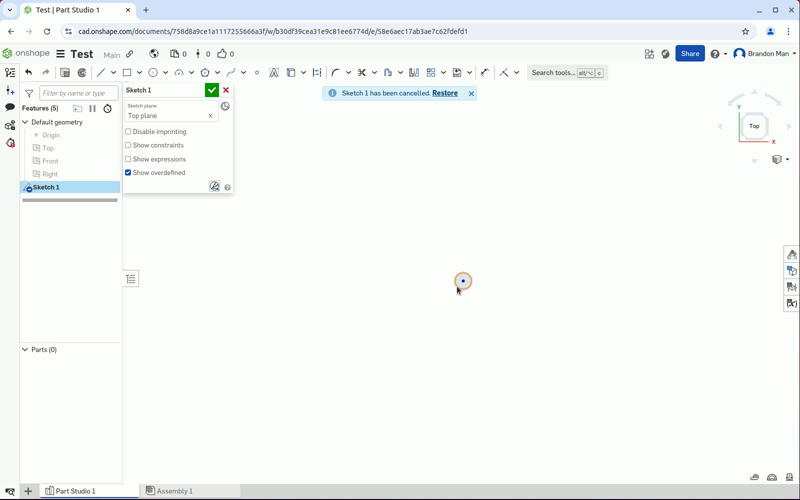
scroll(6)
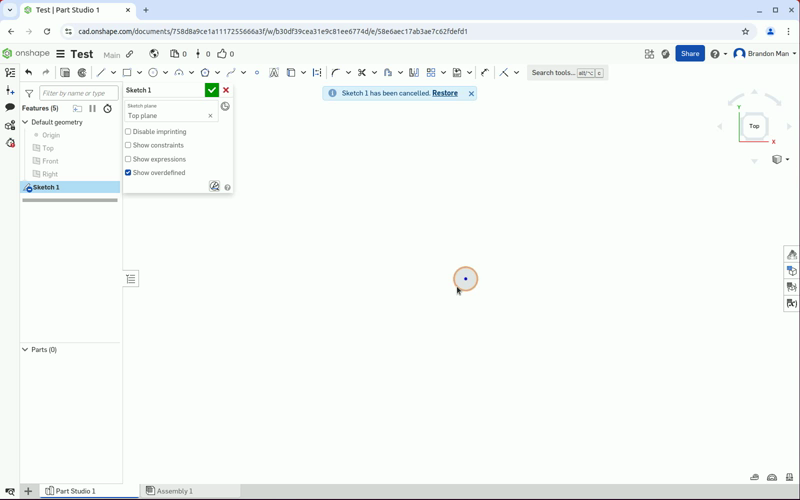
scroll(6)
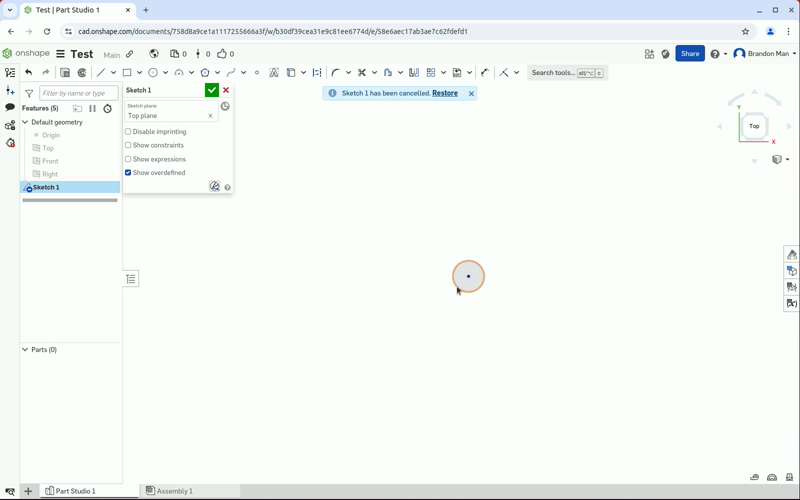
scroll(6)
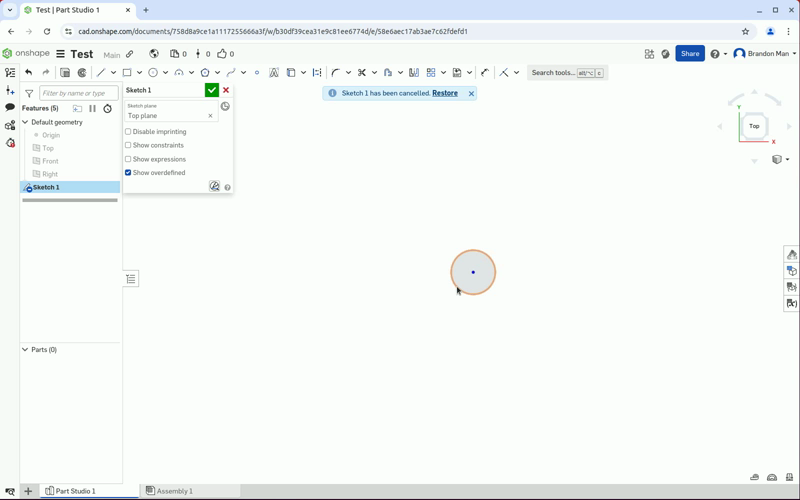
scroll(6)
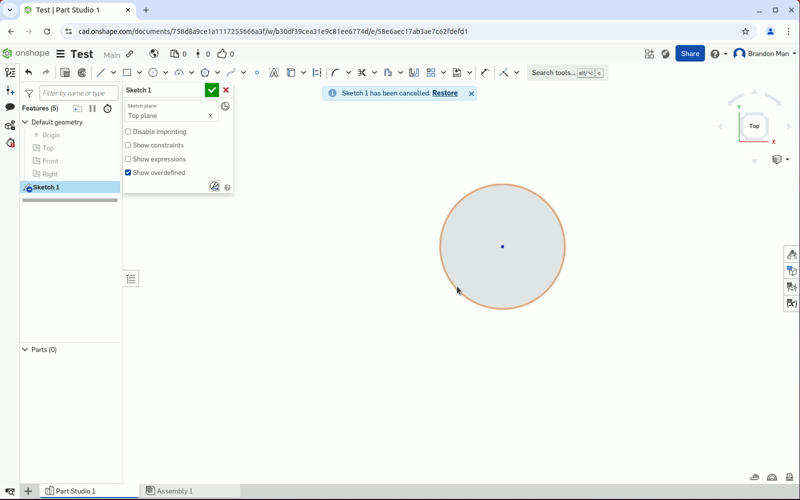
click(457, 286)
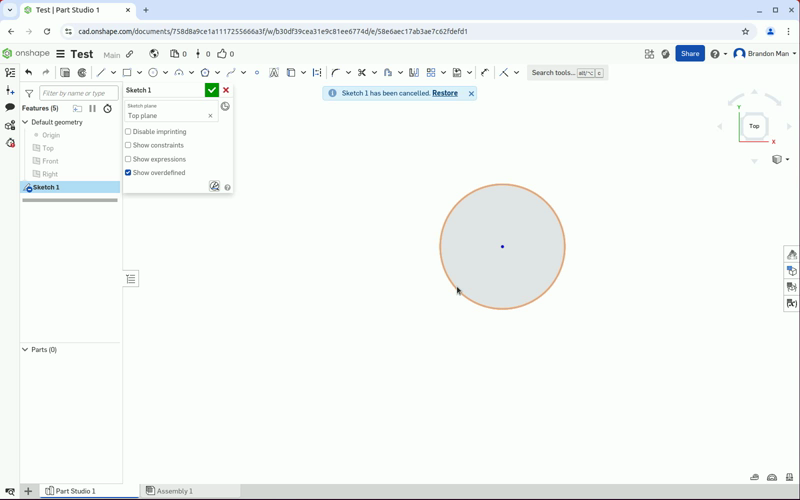
scroll(-6)
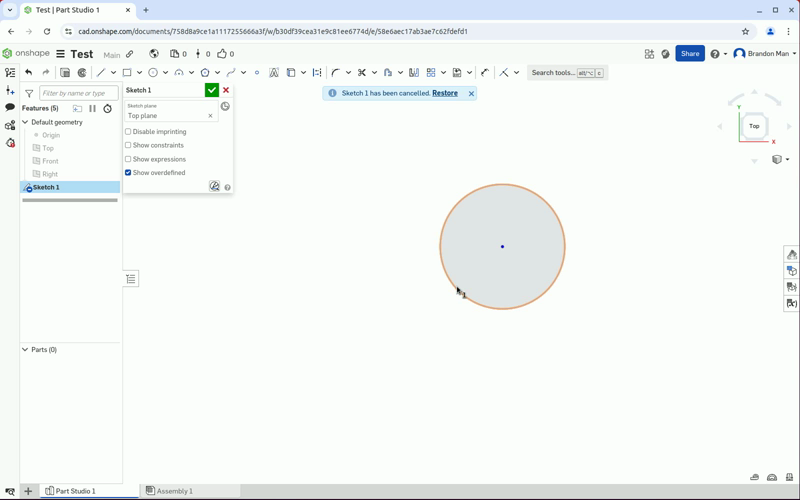
scroll(-6)
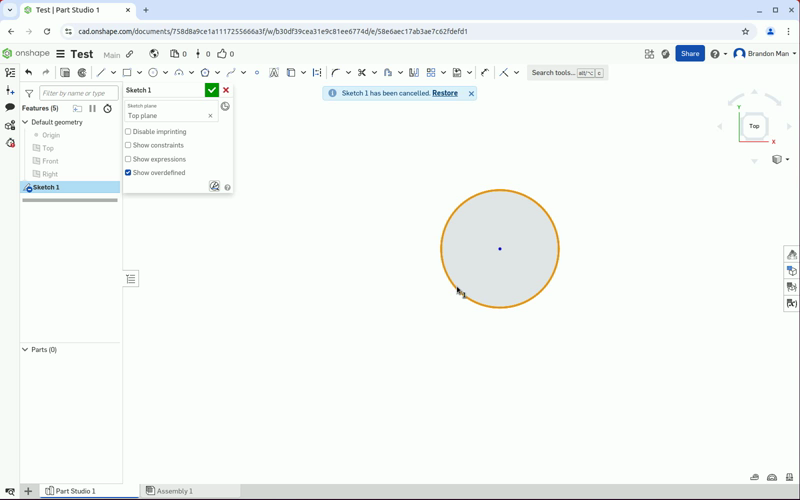
scroll(-6)
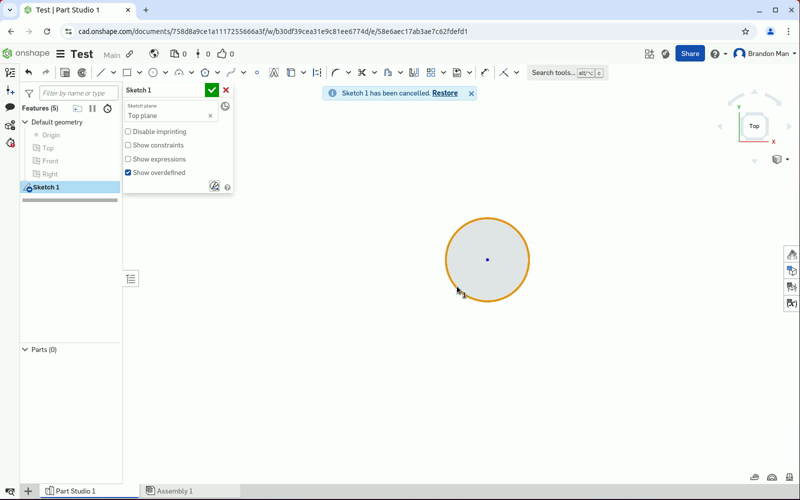
scroll(-6)
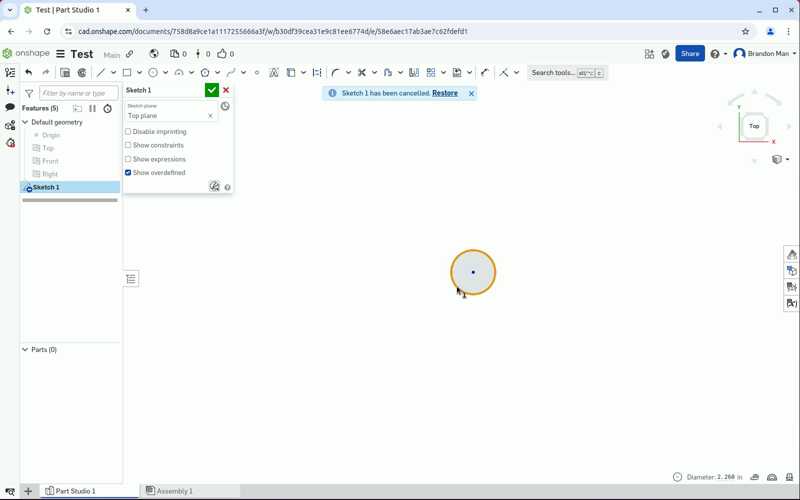
scroll(-6)
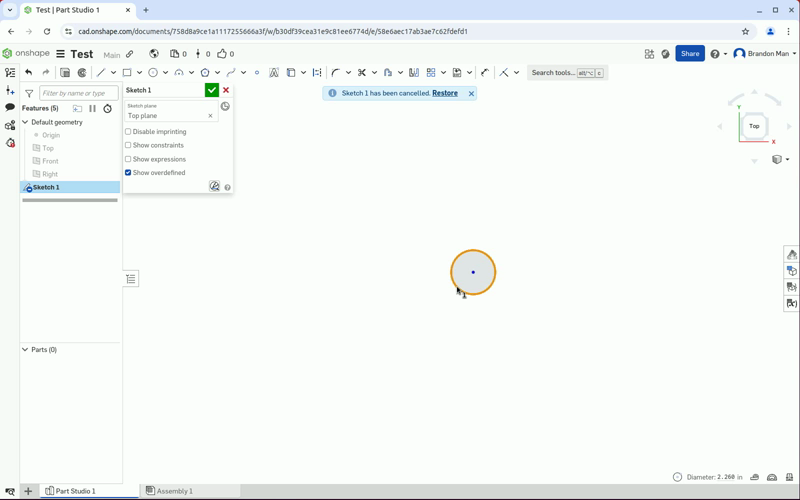
scroll(-6)
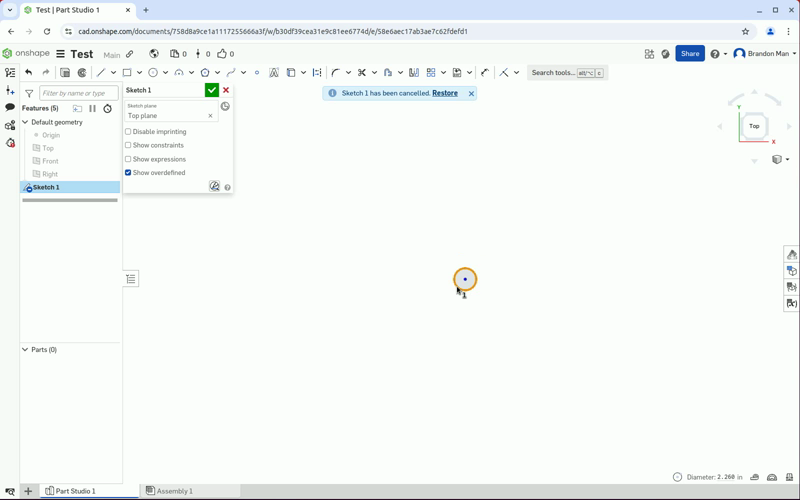
scroll(-6)
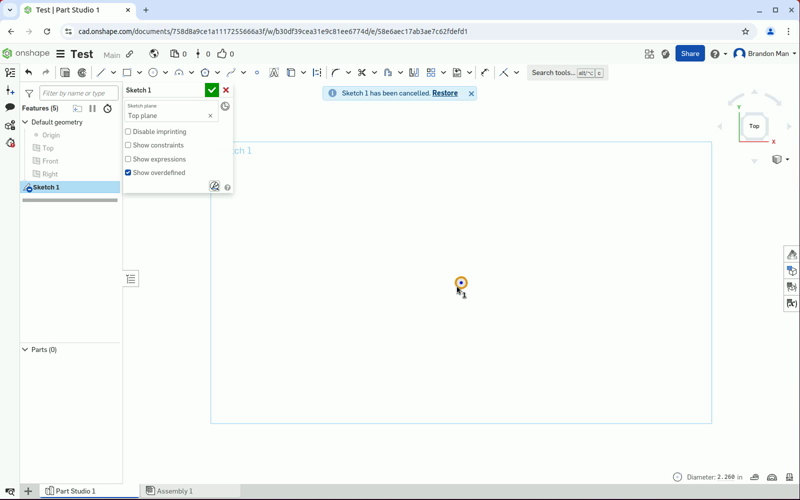
mouse_move(73, 352)
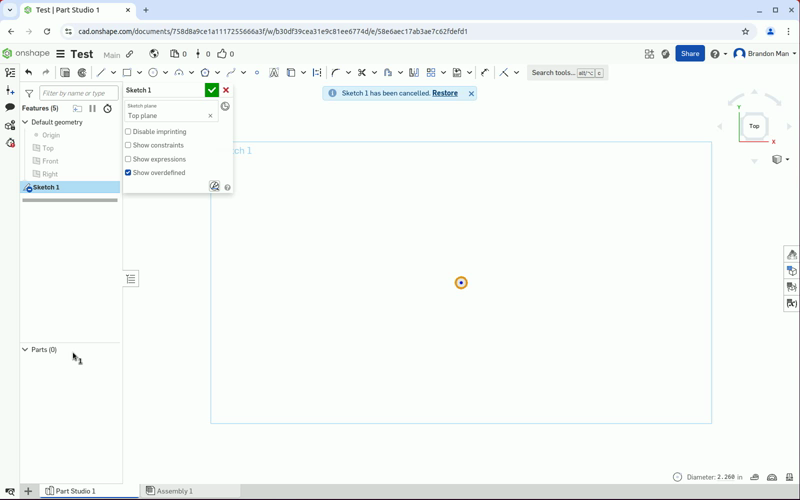
key(shift+y)
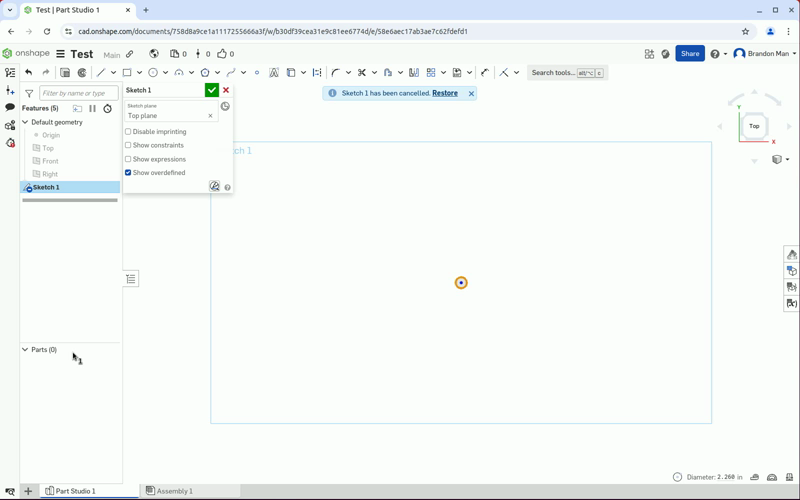
key(shift+e)
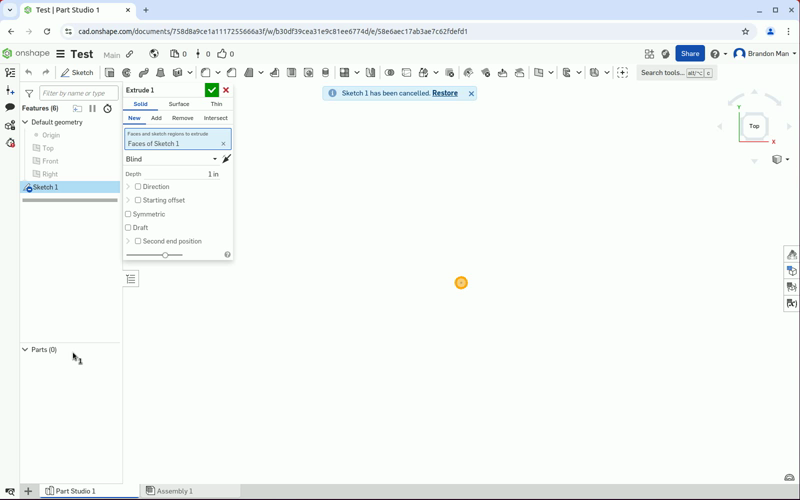
mouse_move(143, 106)
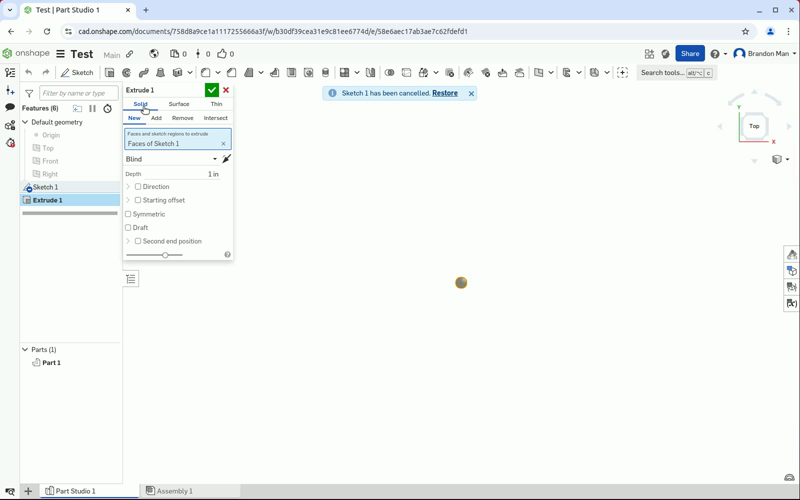
click(143, 106)
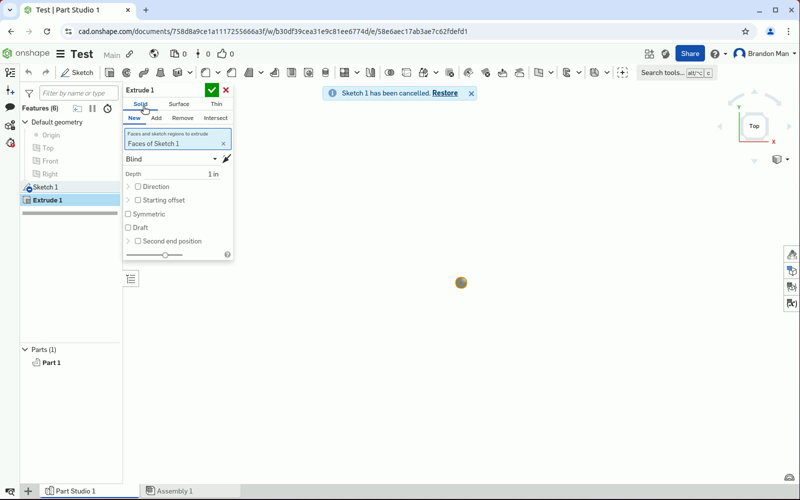
mouse_move(137, 120)
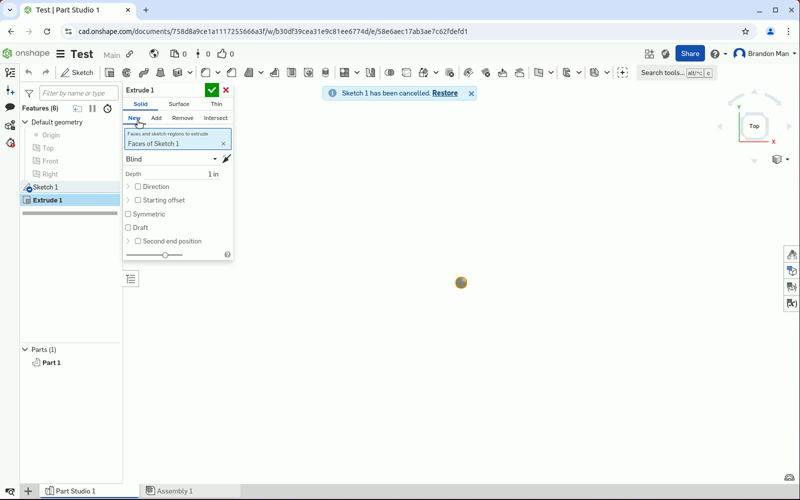
click(137, 120)
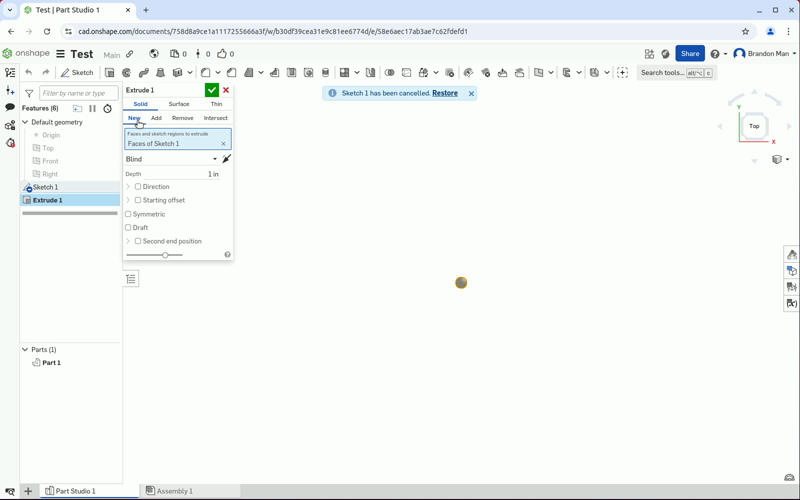
key(tab, 4)
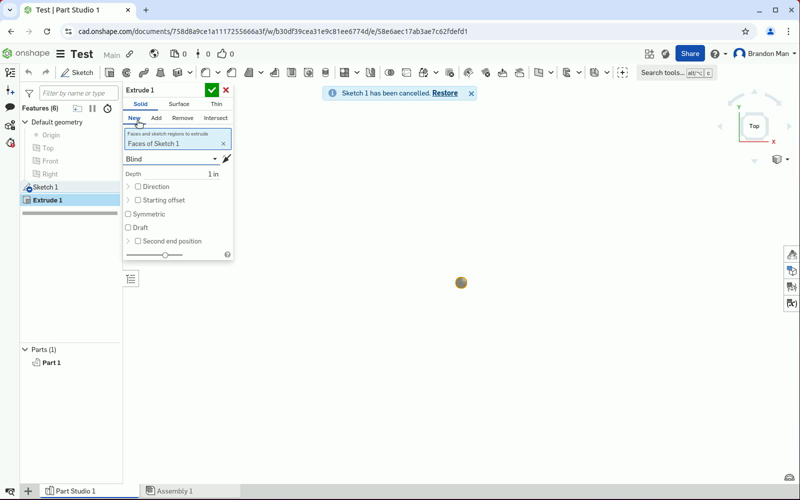
text(23.108)
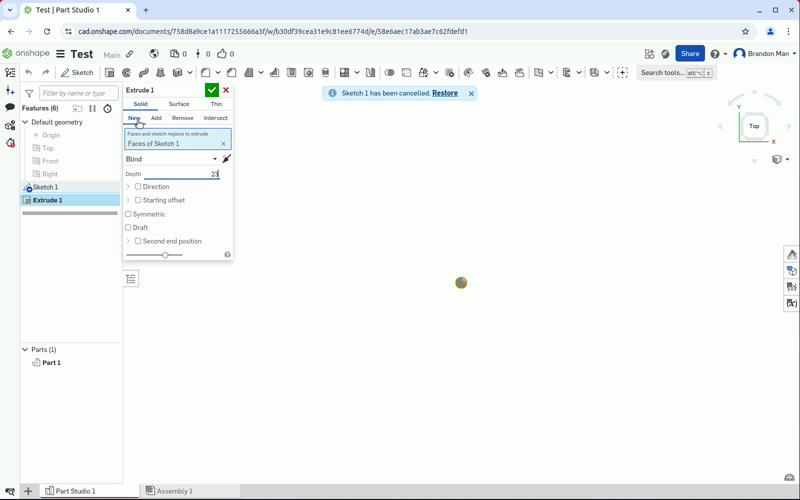
key(enter)
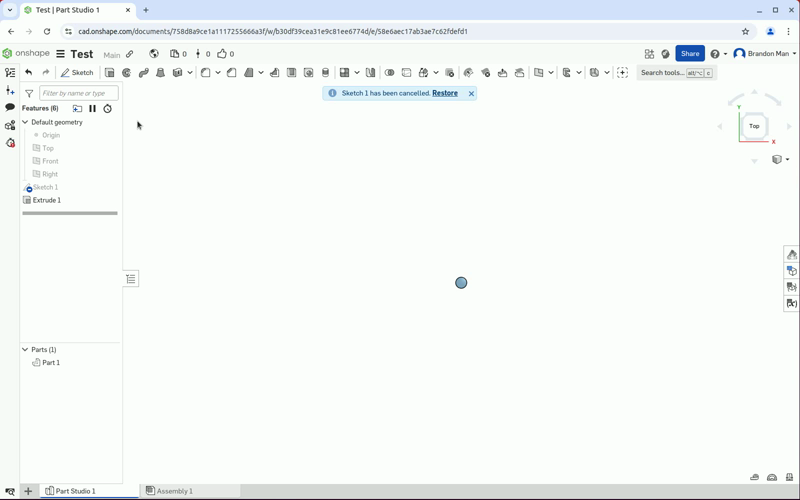
key(shift+h)
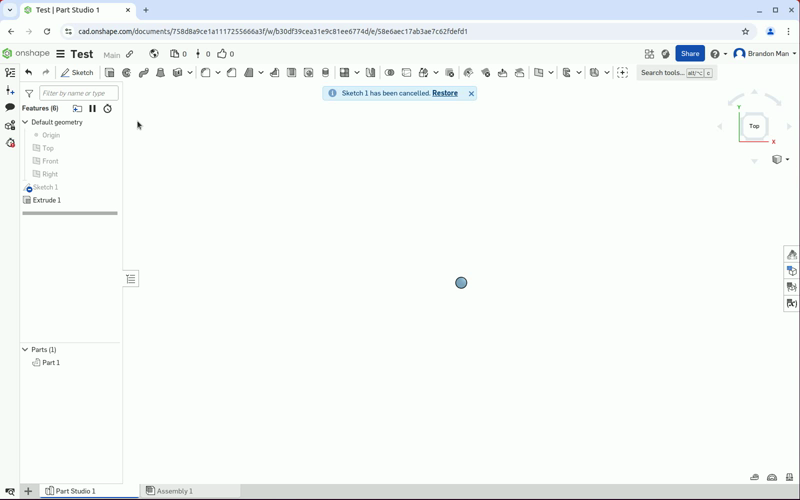
key(shift+h)
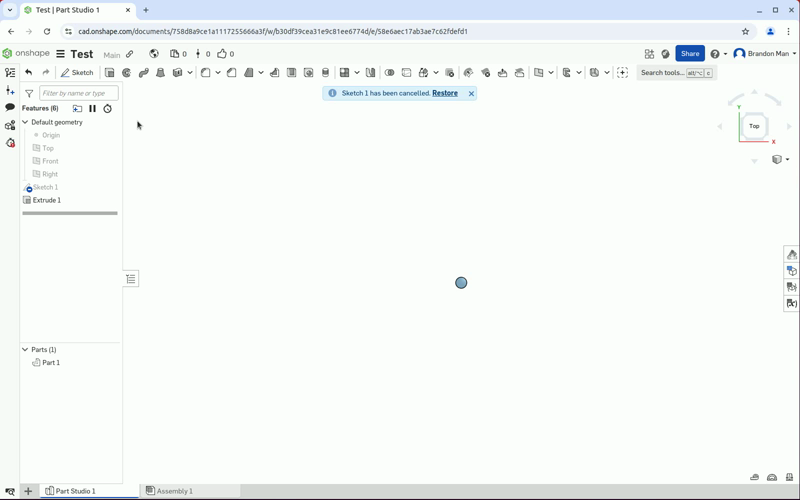
mouse_move(73, 189)
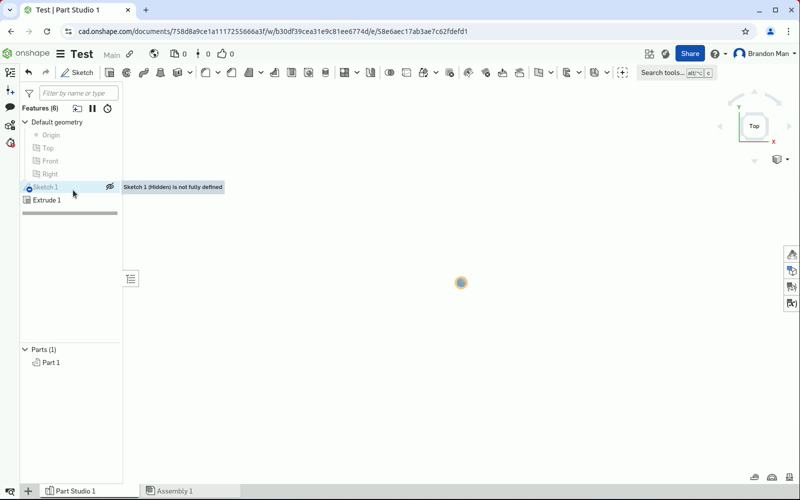
click(73, 189)
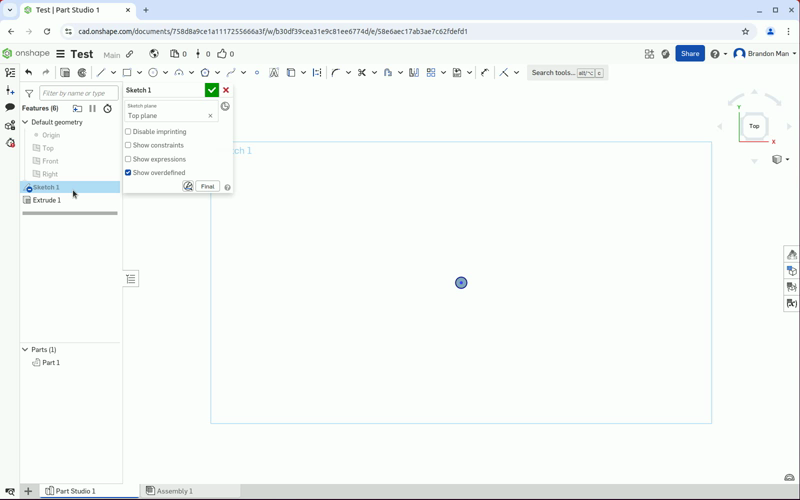
mouse_move(229, 92)
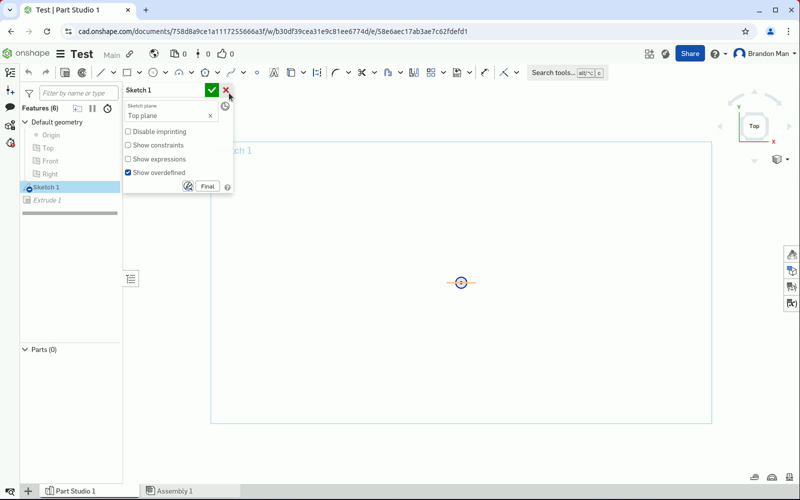
click(229, 92)
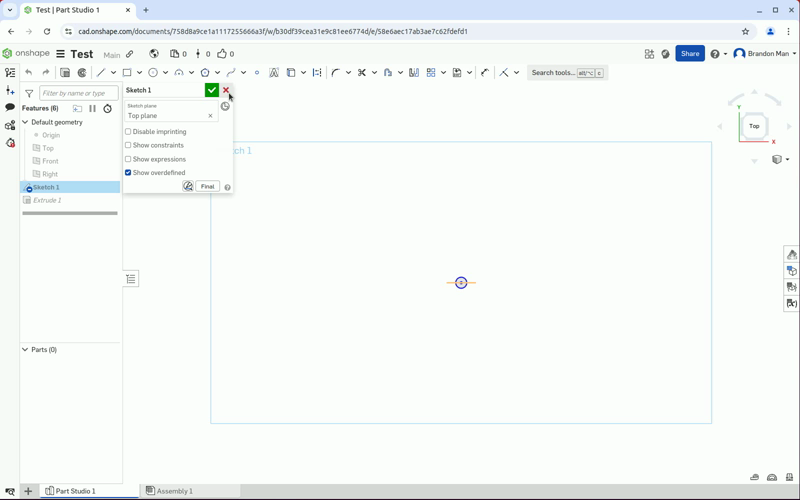
key(shift+s)
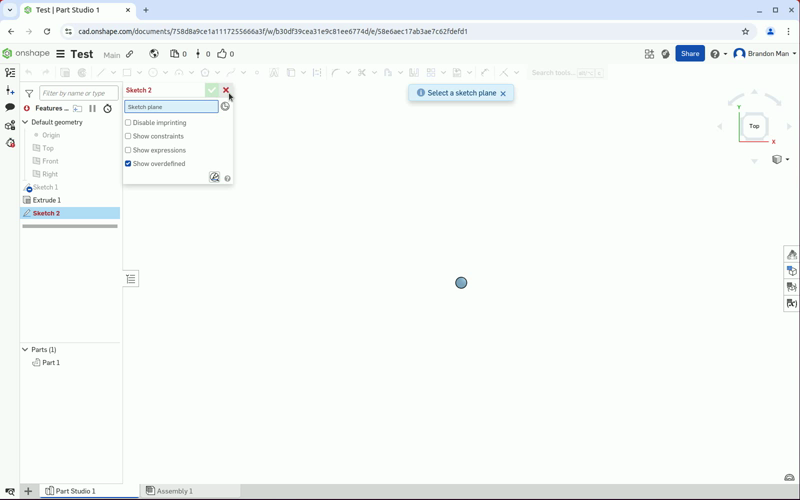
mouse_move(73, 150)
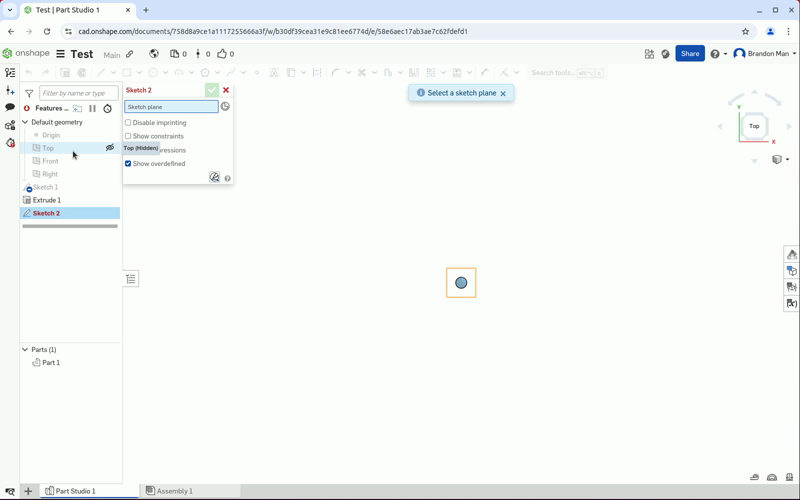
click(73, 150)
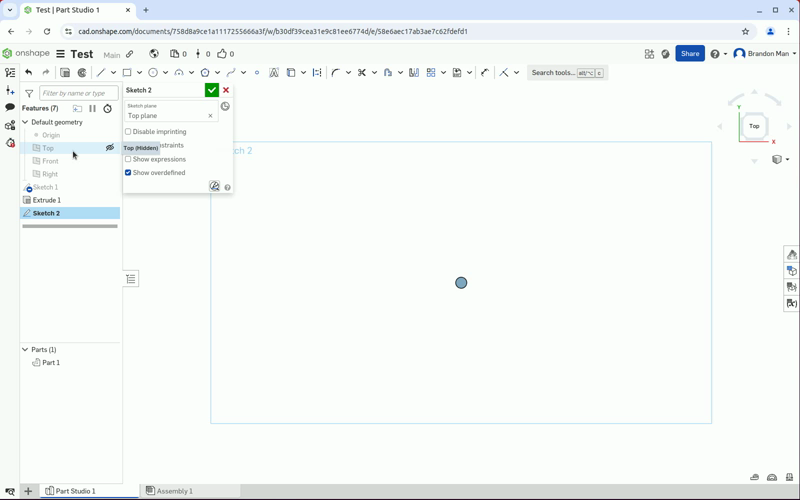
mouse_move(73, 352)
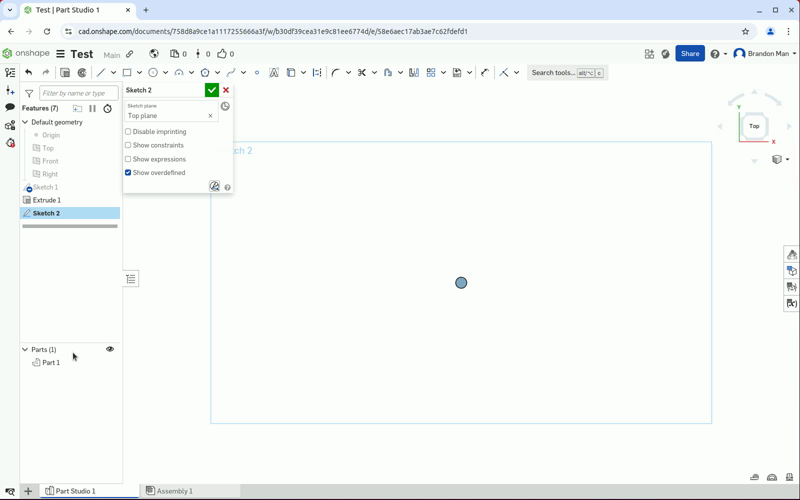
key(y)
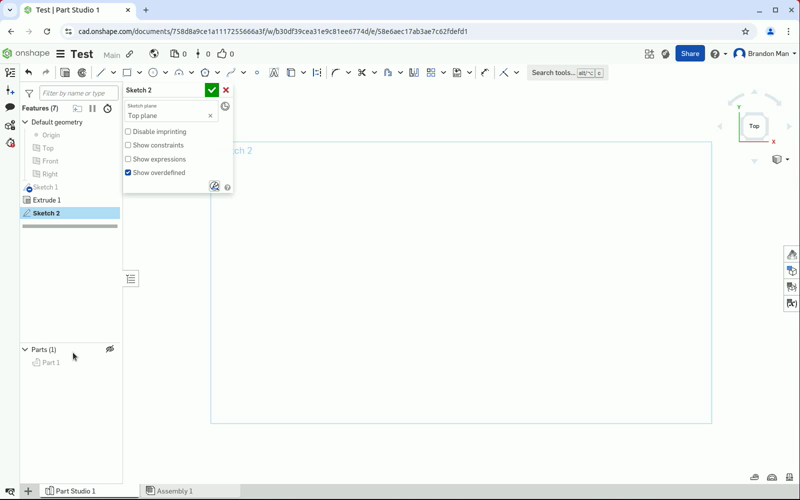
key(c)
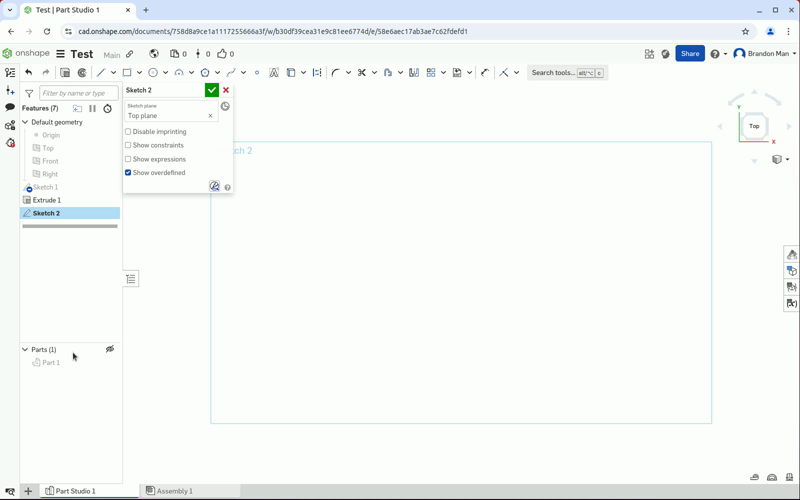
key_down(shift)
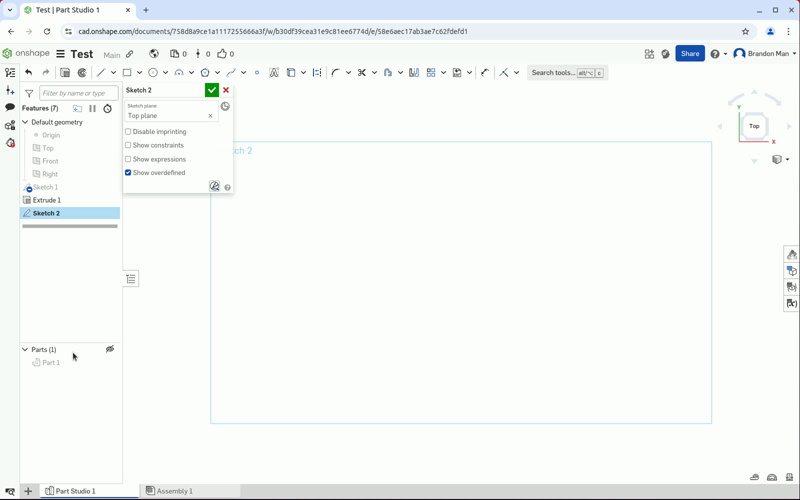
mouse_move(461, 282)
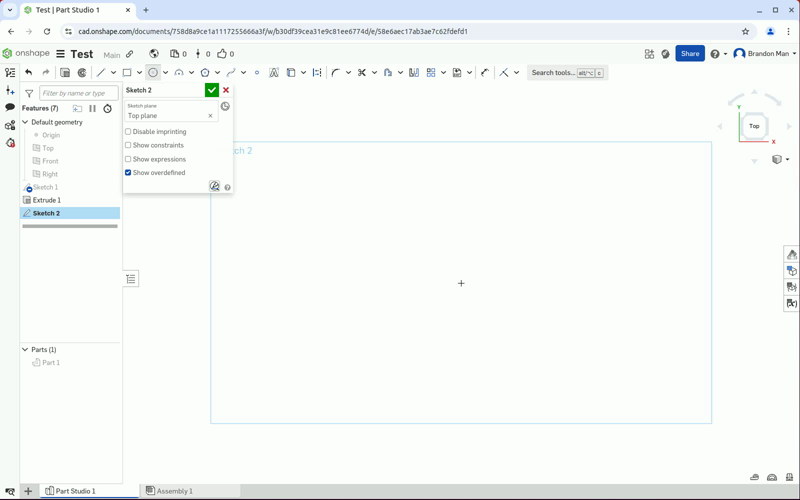
click(461, 282)
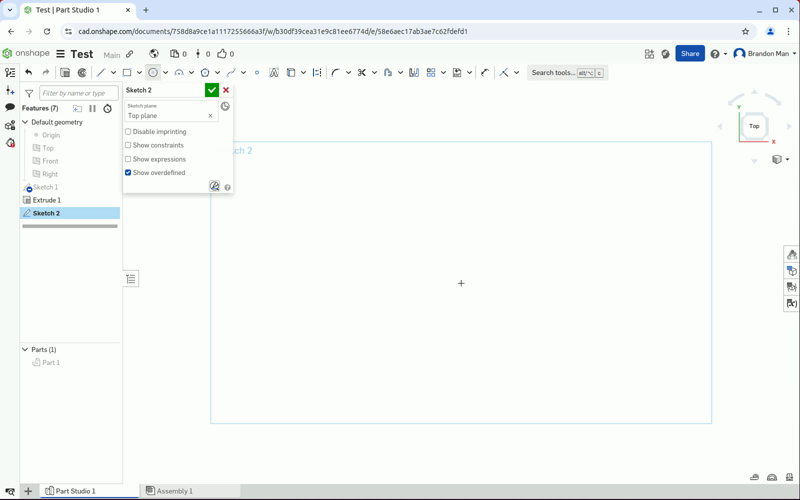
key_up(shift)
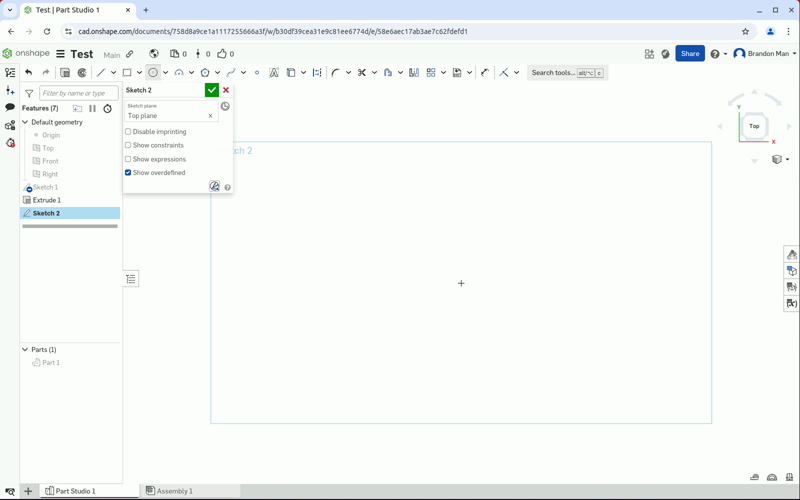
mouse_move(470, 282)
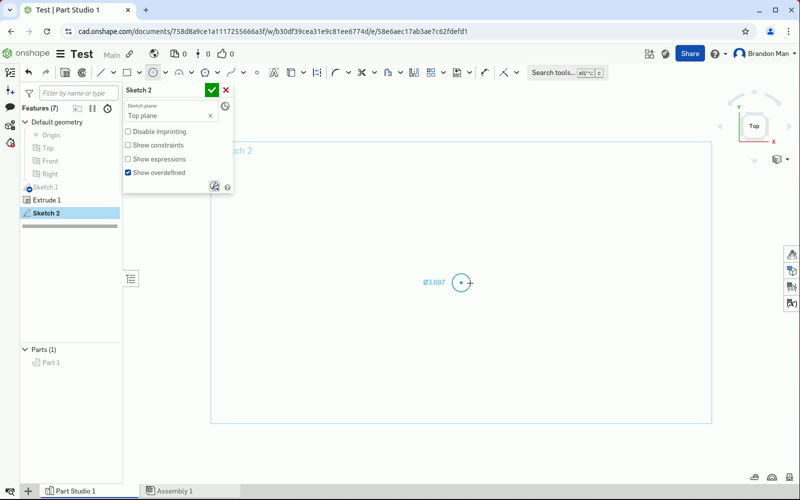
click(470, 282)
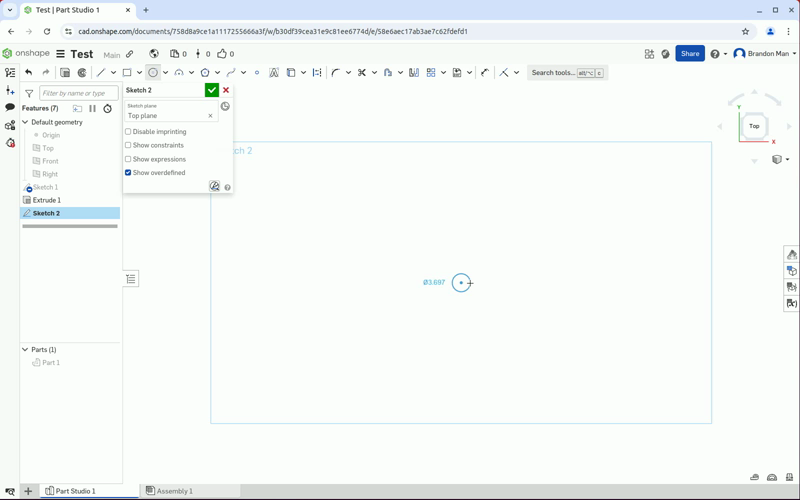
key(esc)
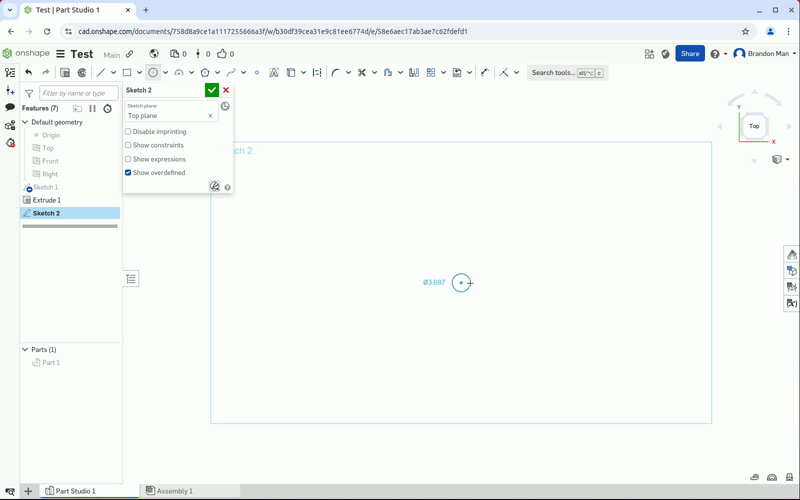
mouse_move(460, 275)
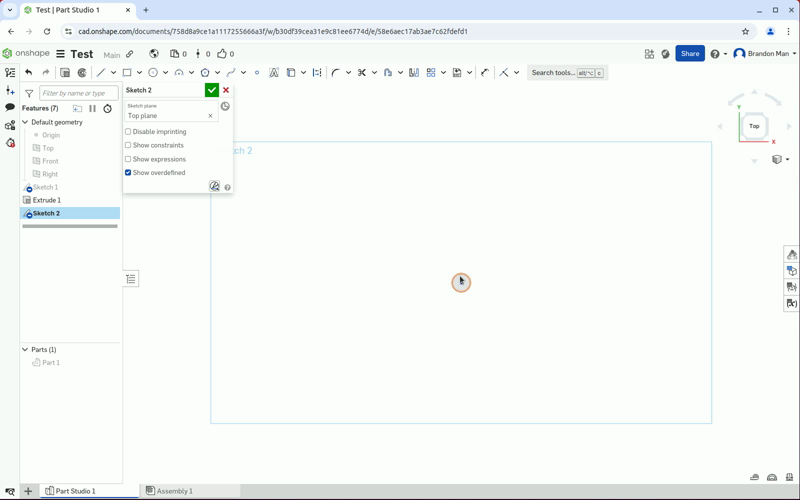
scroll(6)
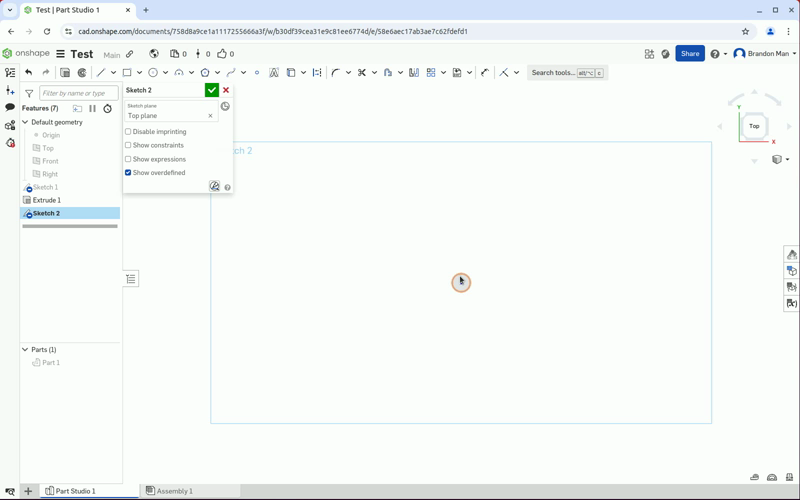
scroll(6)
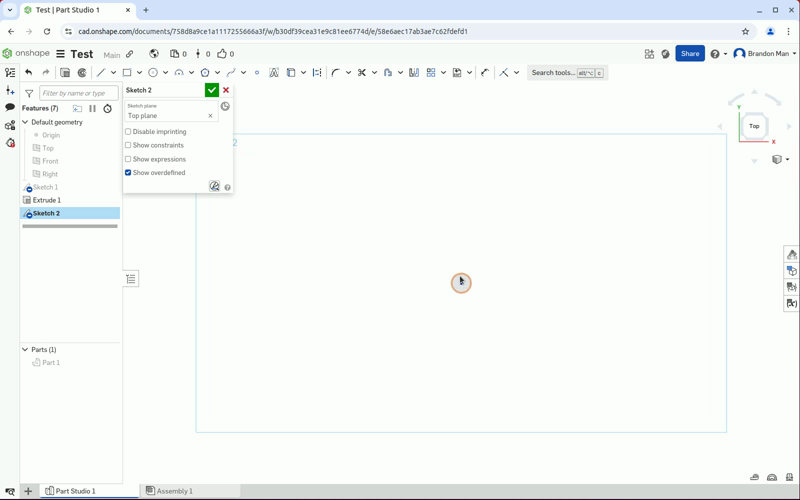
scroll(6)
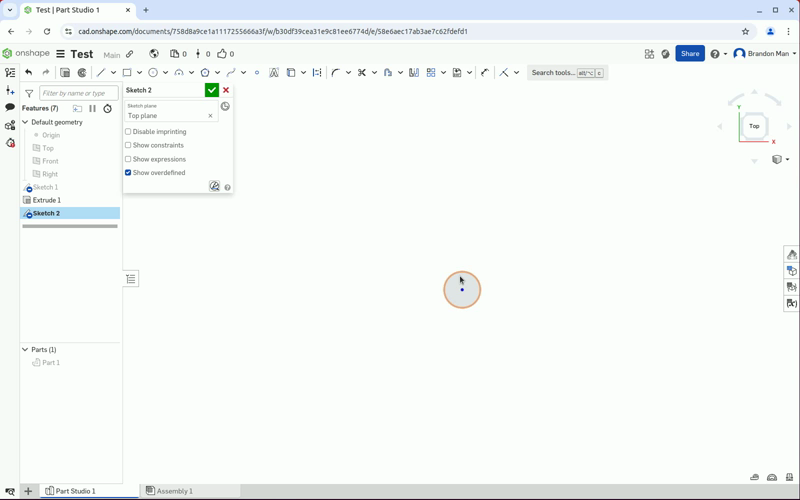
scroll(6)
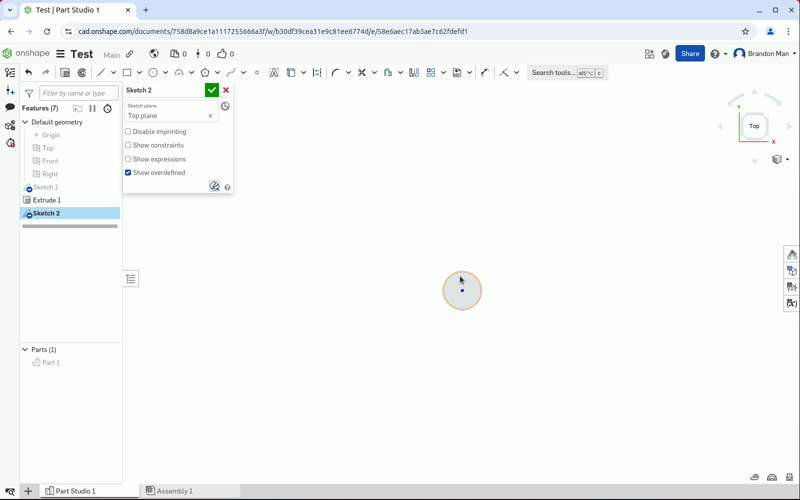
scroll(6)
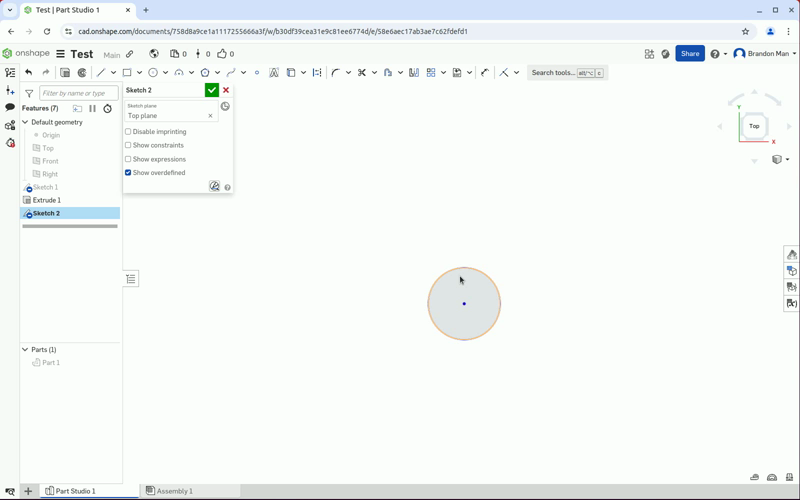
scroll(6)
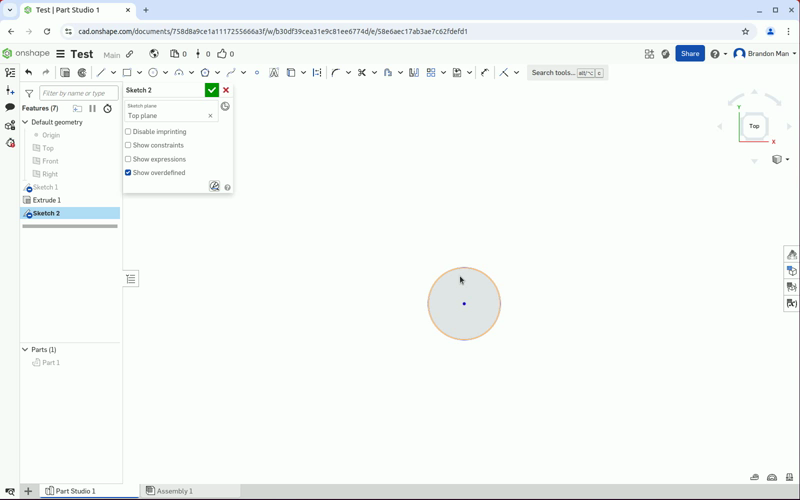
scroll(6)
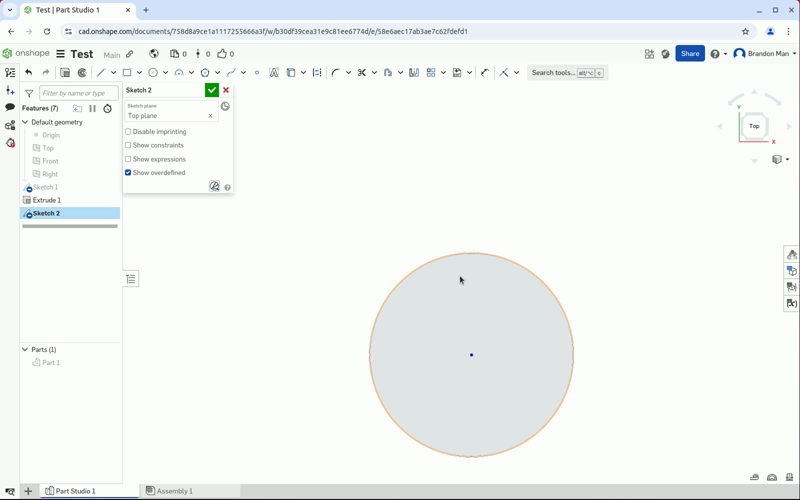
click(460, 275)
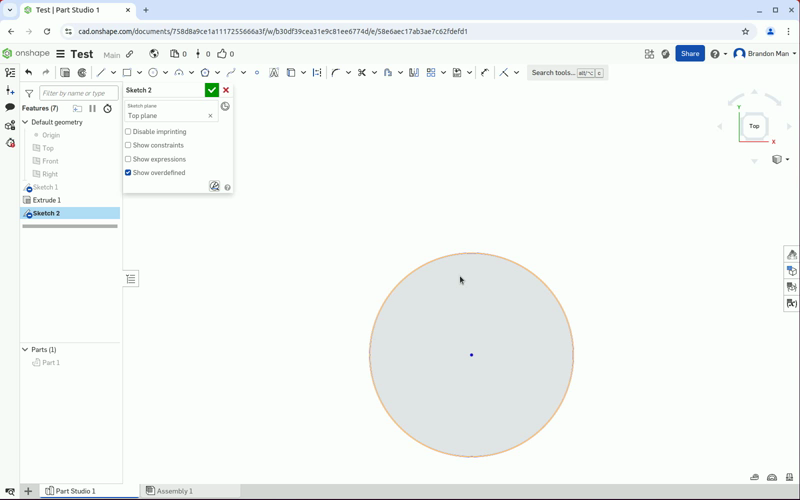
scroll(-6)
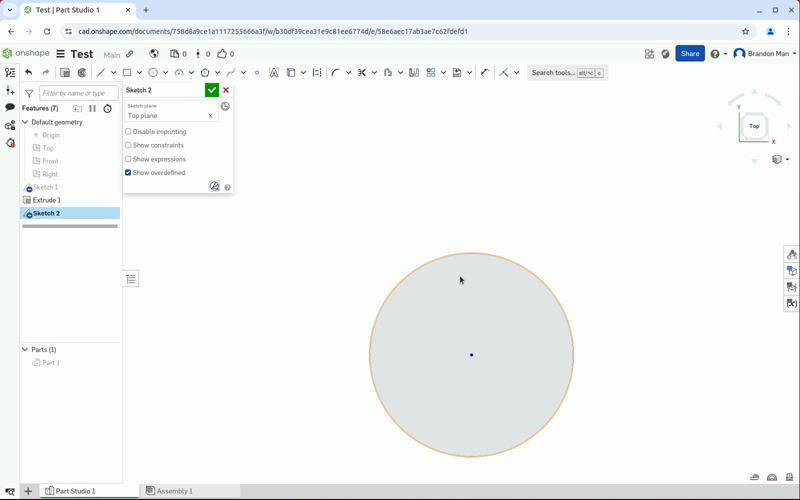
scroll(-6)
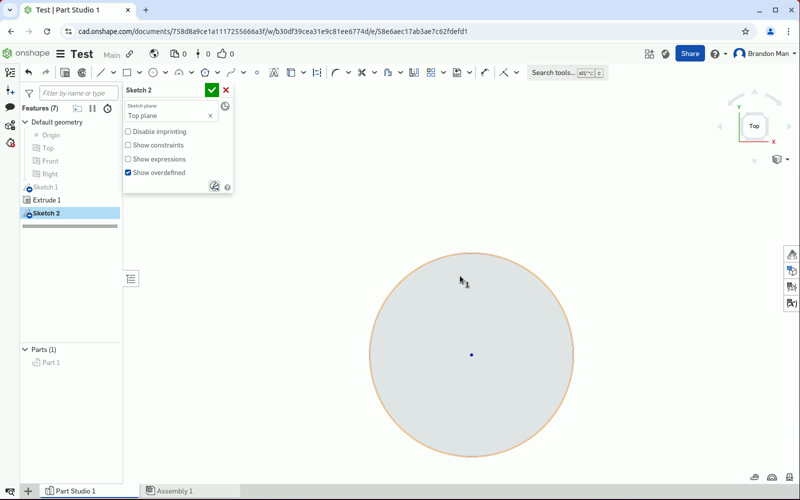
scroll(-6)
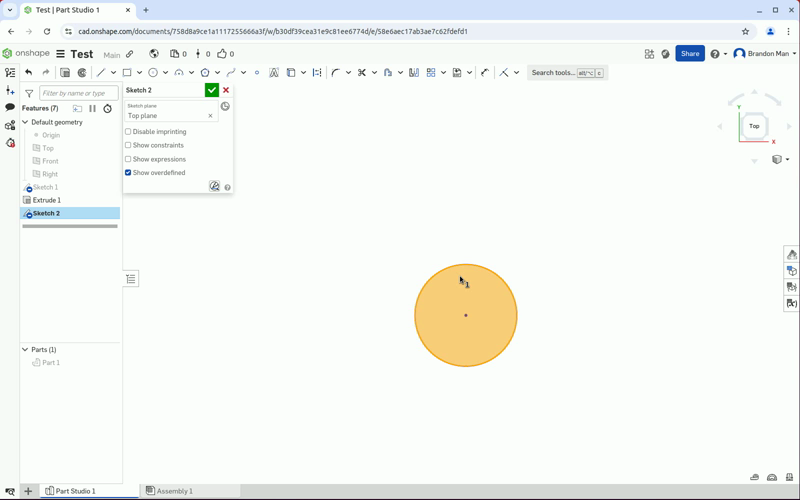
scroll(-6)
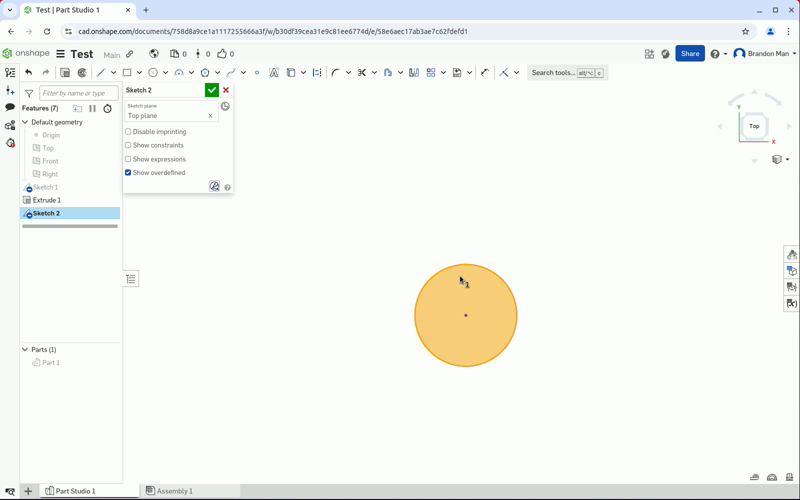
scroll(-6)
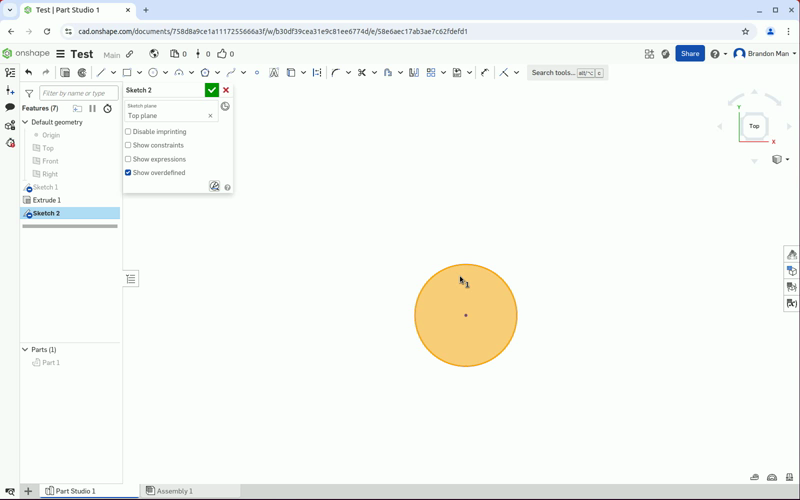
scroll(-6)
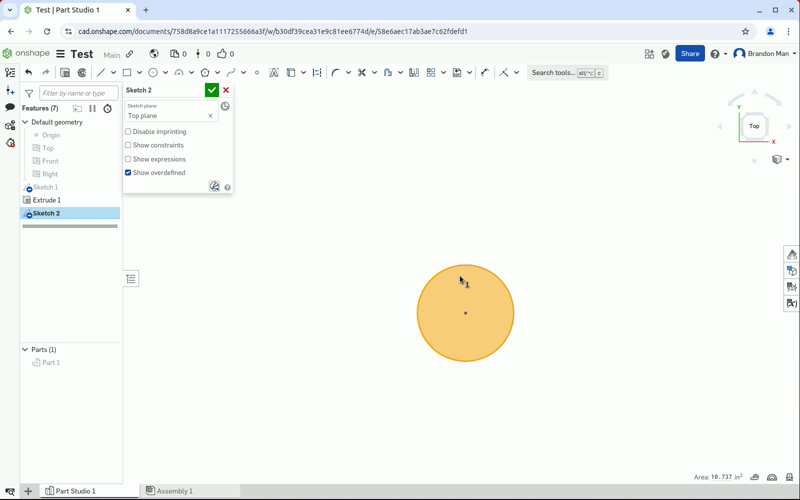
scroll(-6)
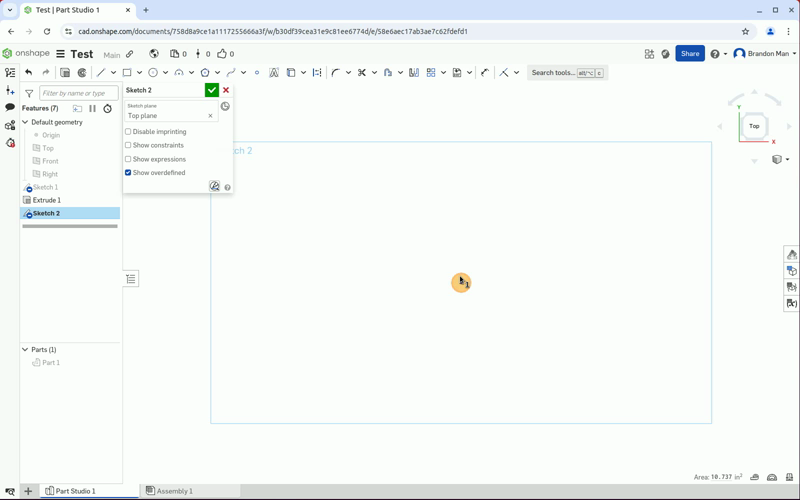
mouse_move(73, 352)
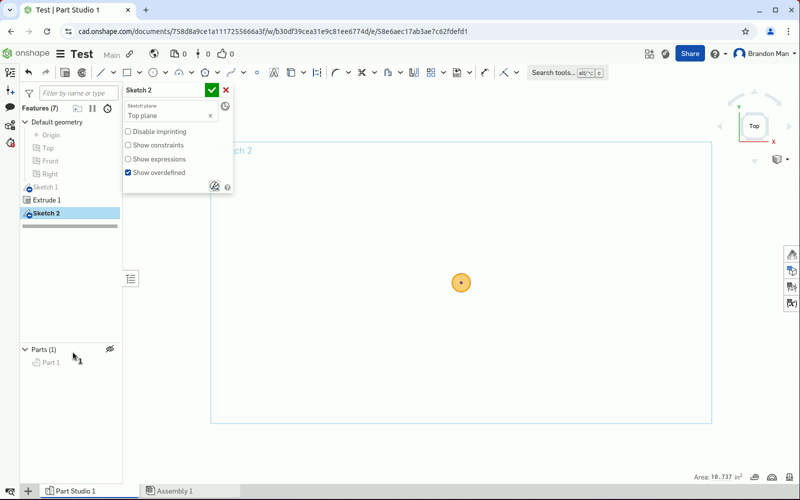
key(shift+y)
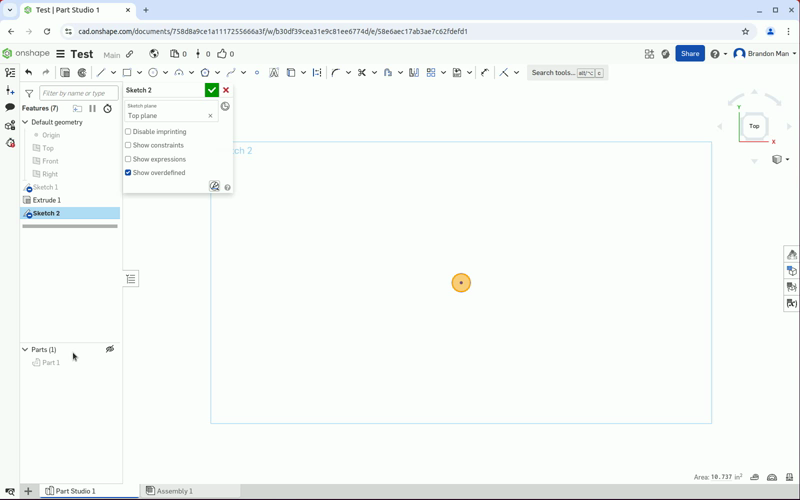
key(shift+e)
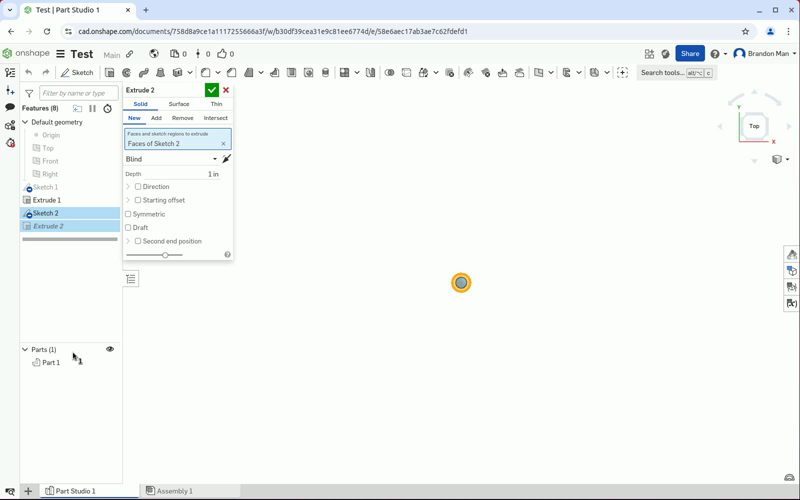
mouse_move(143, 106)
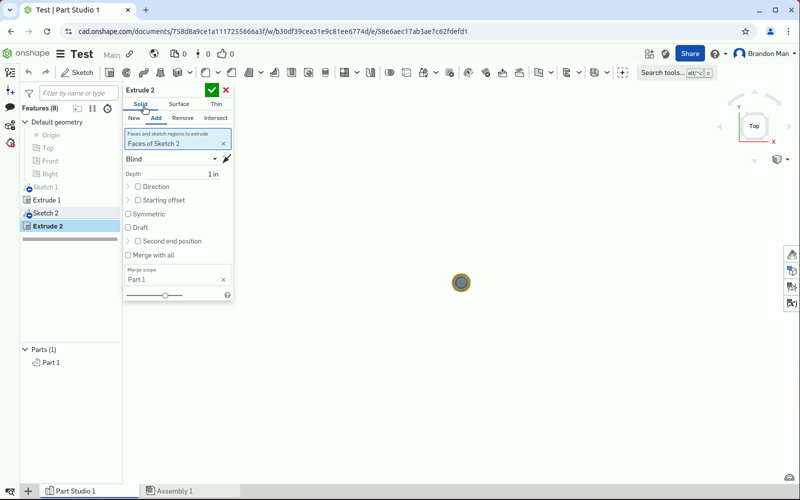
click(143, 106)
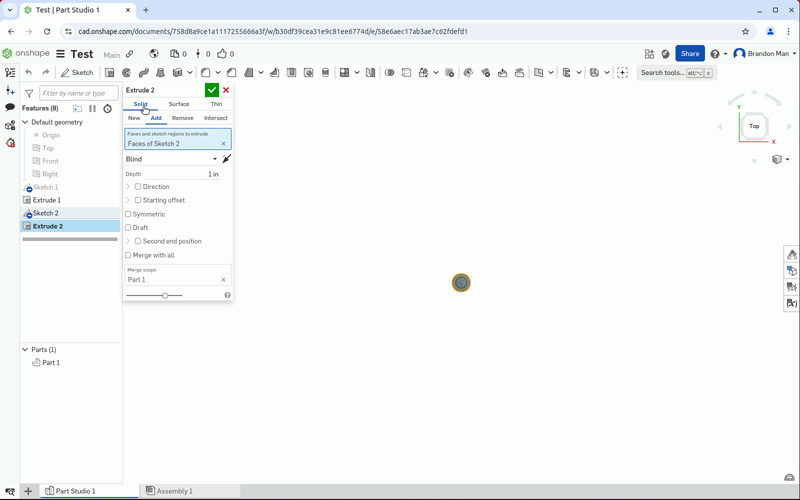
mouse_move(137, 120)
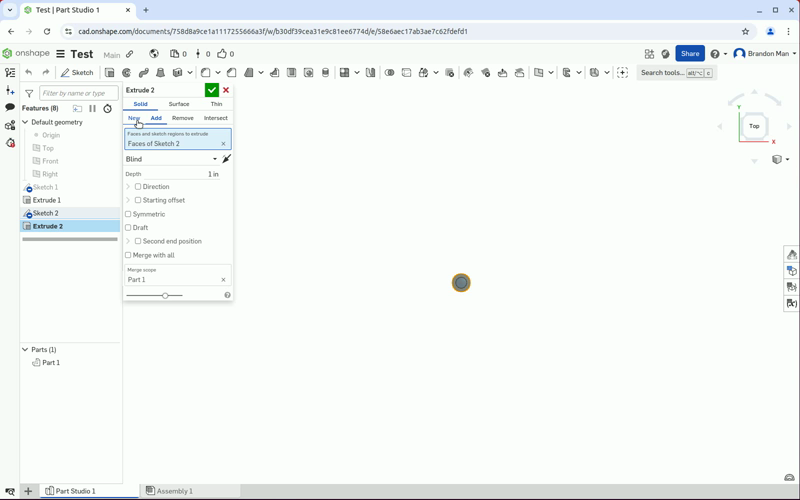
click(137, 120)
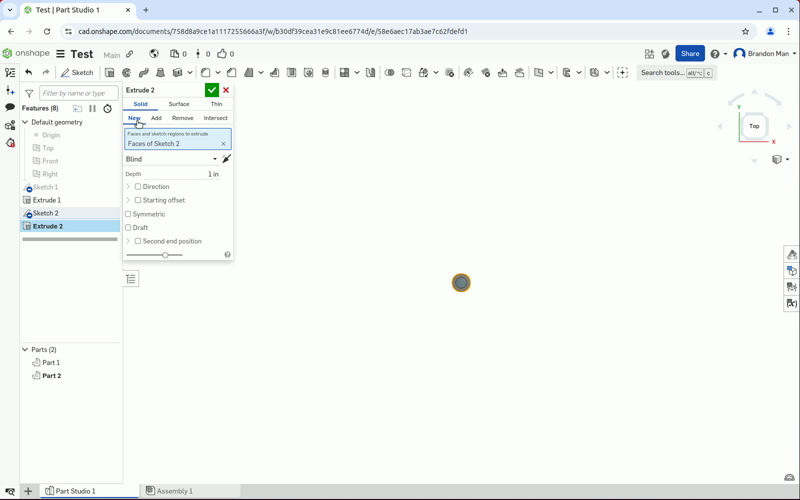
key(tab, 4)
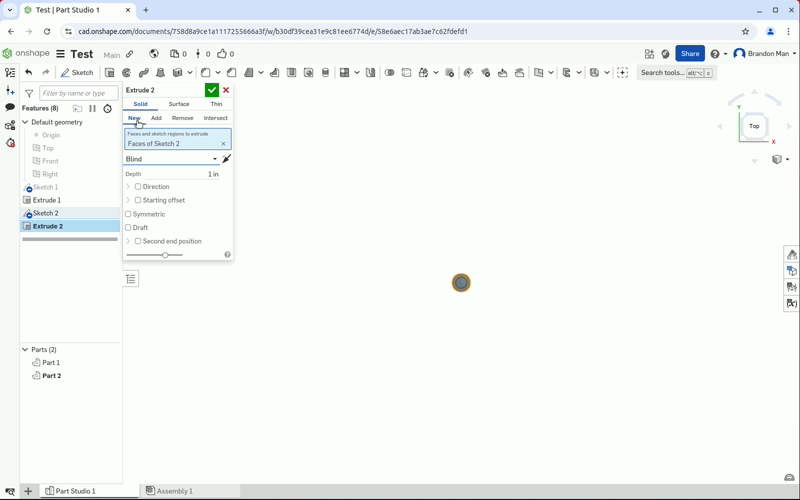
text(-0.963)
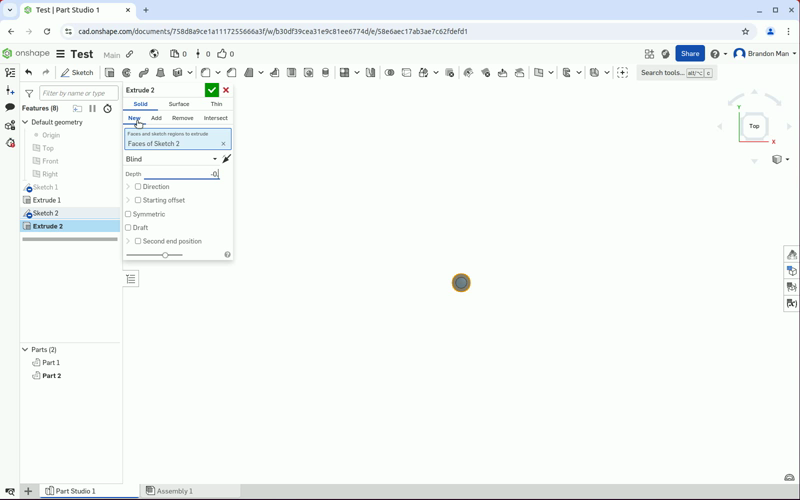
key(enter)
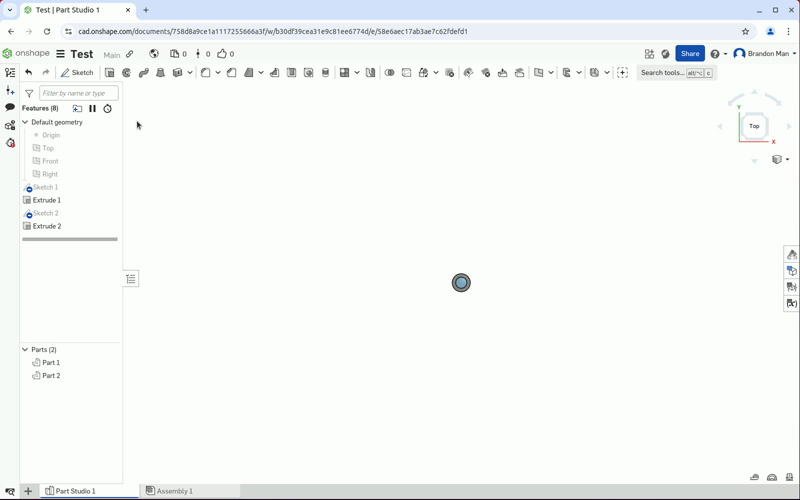
key(shift+h)
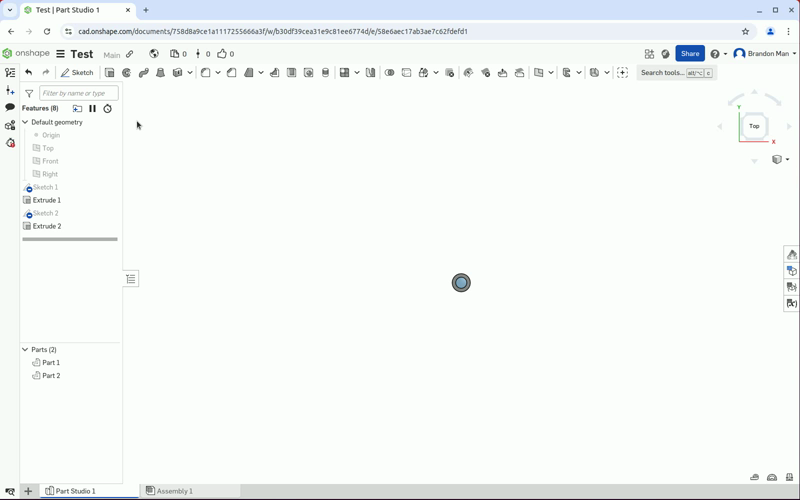
key(shift+h)
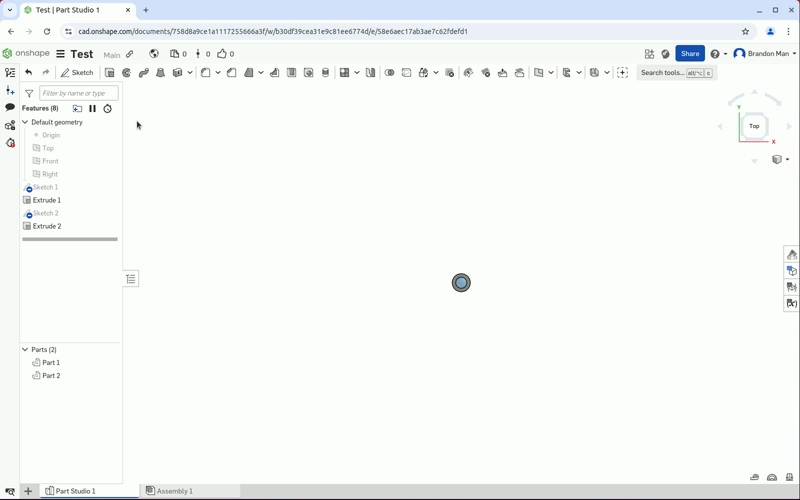
key(shift+7)
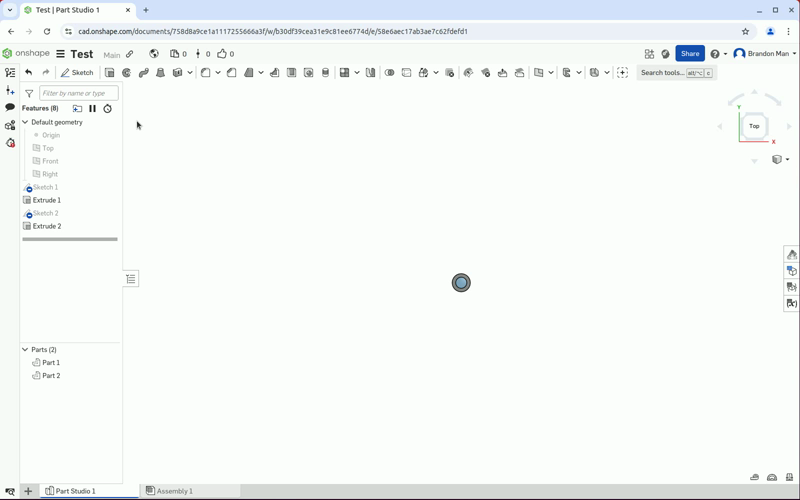
key(up, 3)
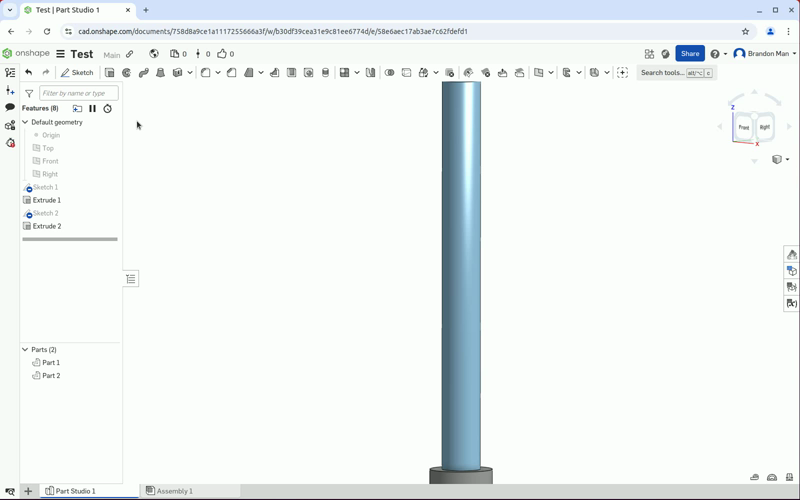
key(left, 3)
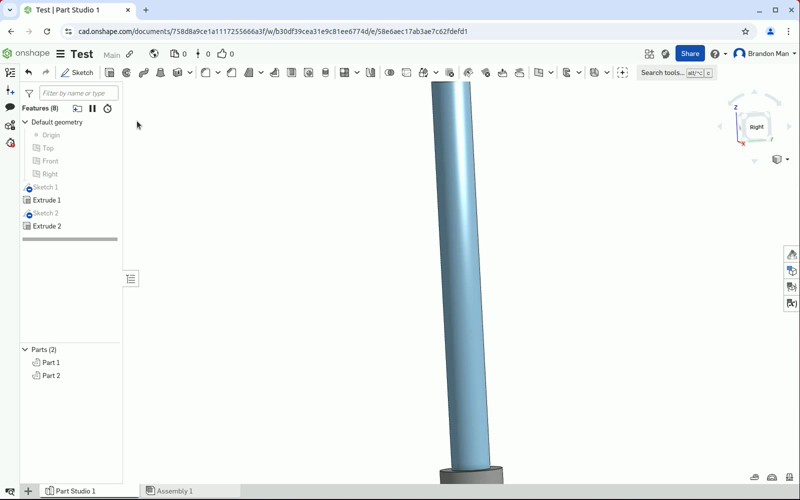
key(right, 3)
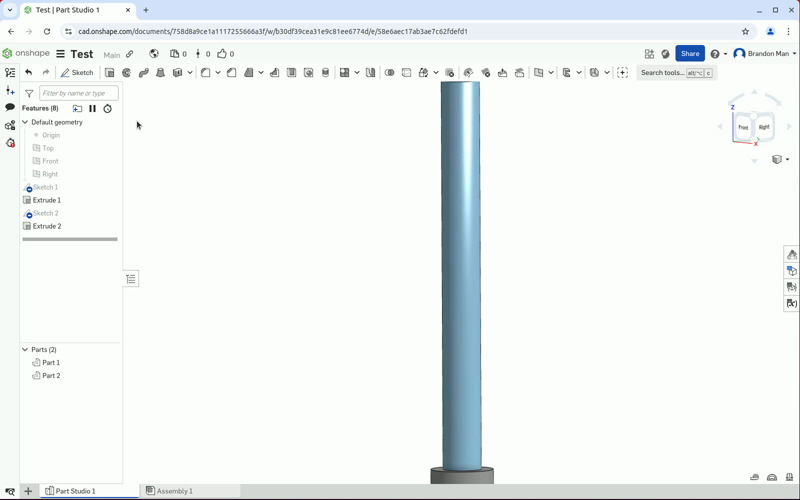
key(down, 3)
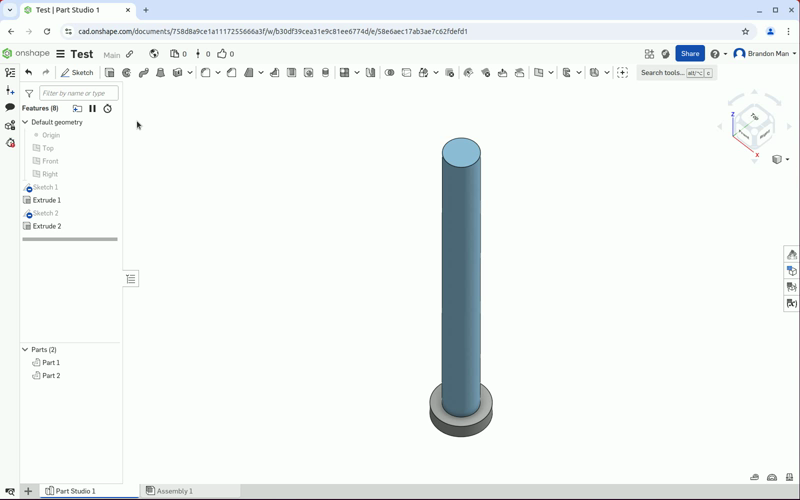
mouse_move(73, 189)
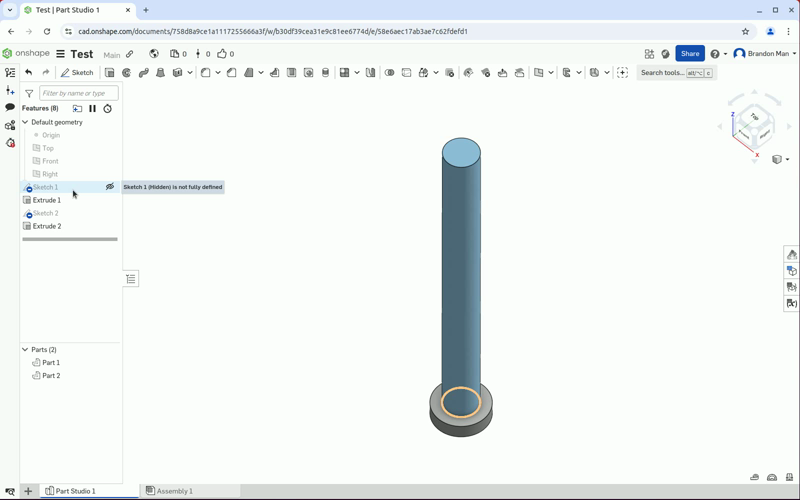
click(73, 189)